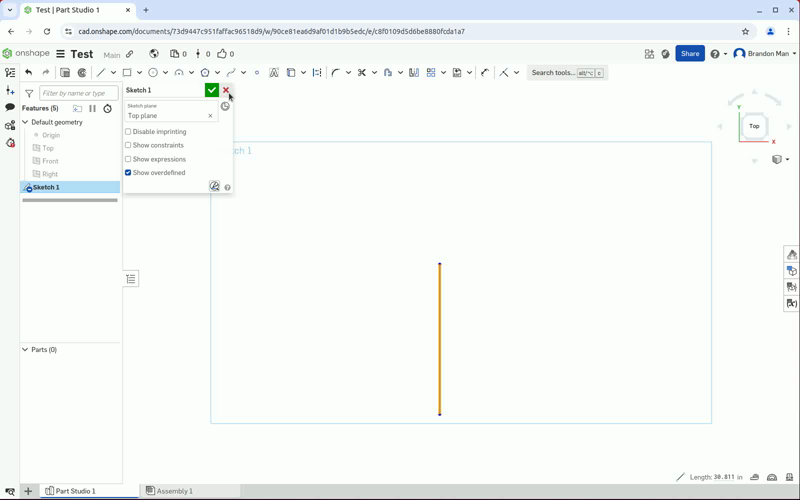
key(shift+h)
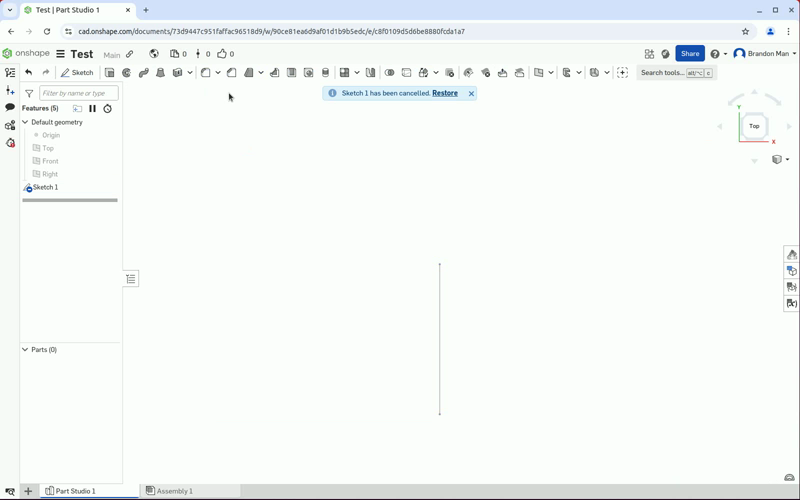
mouse_move(73, 352)
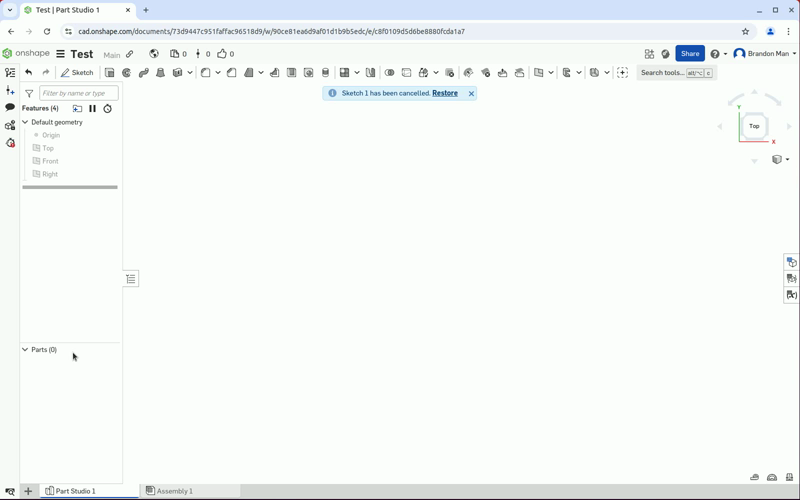
key(y)
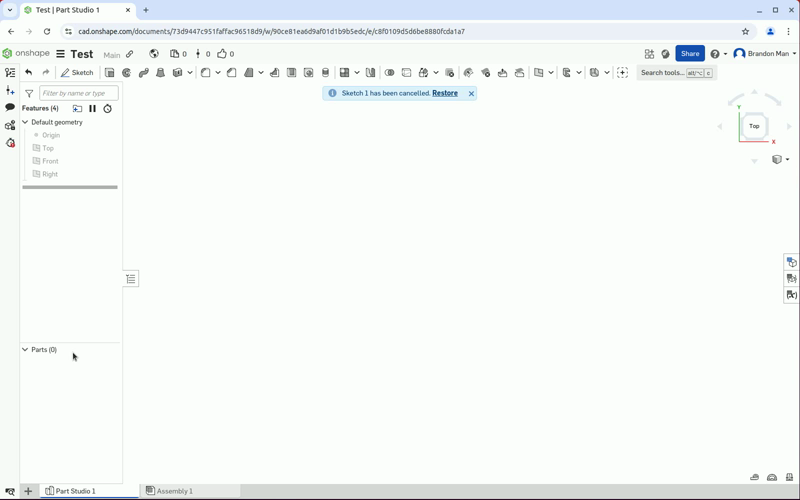
key(shift+p)
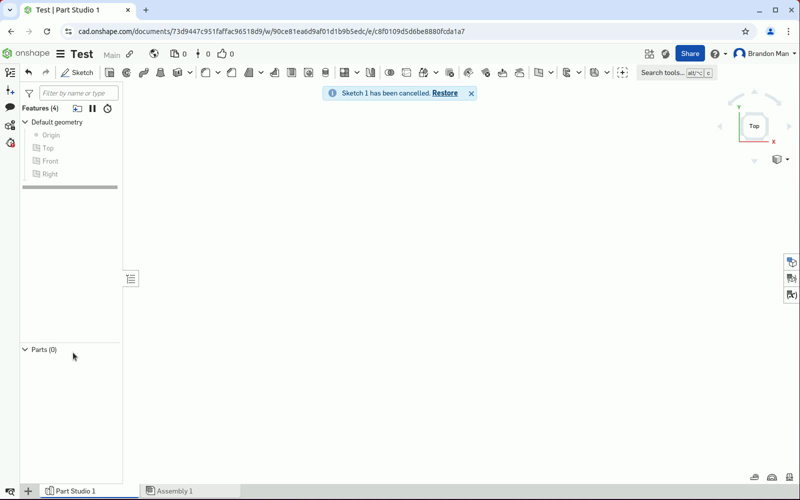
key(space)
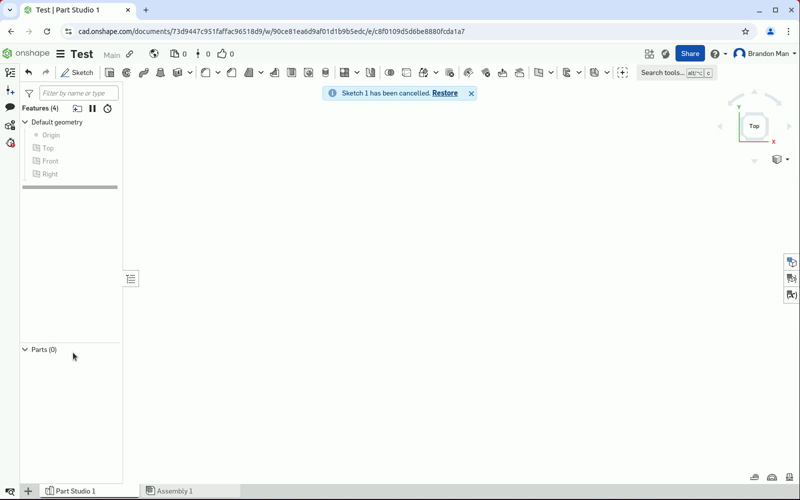
key_down(shift)
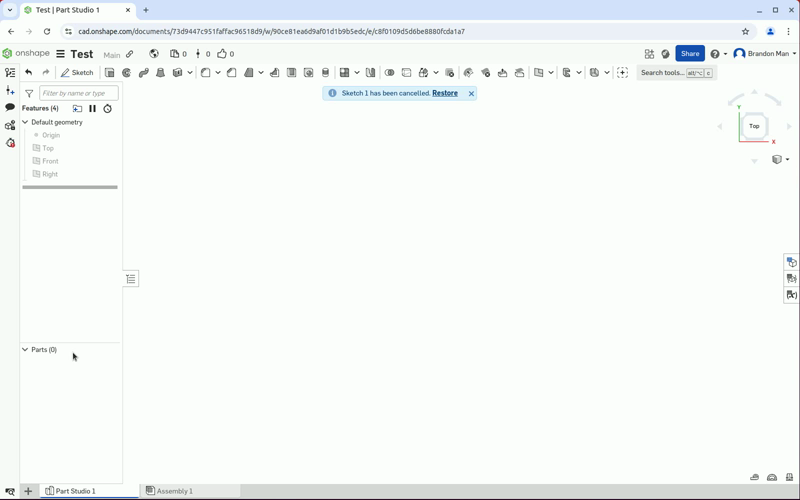
key(up)
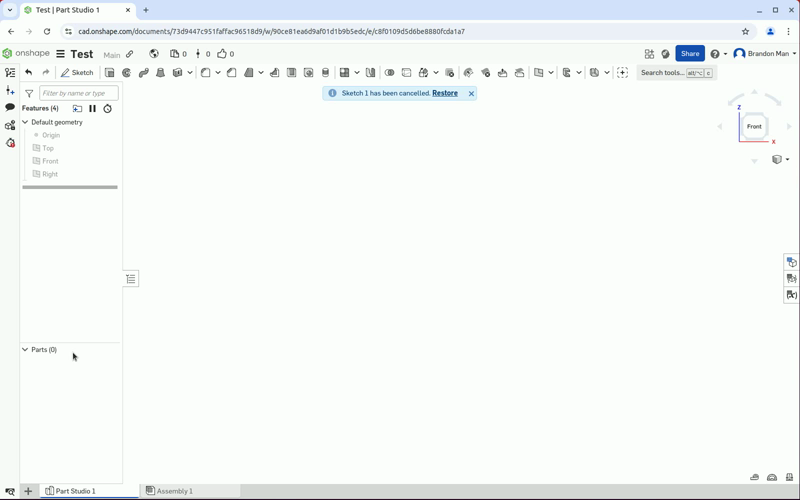
key_up(shift)
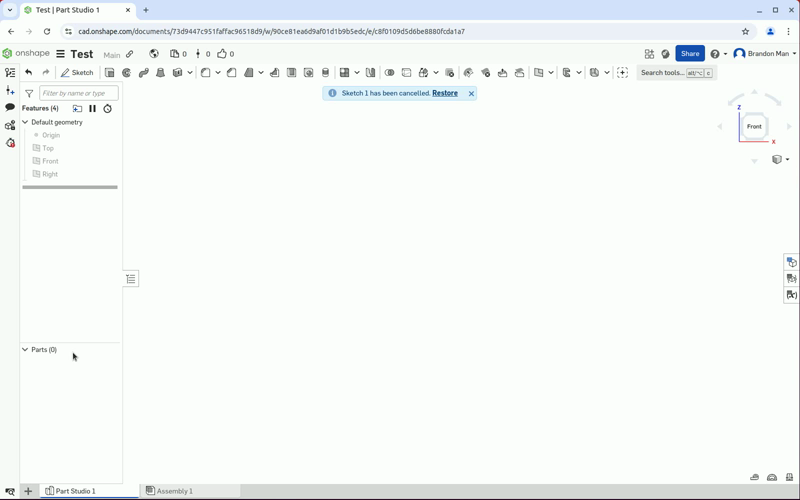
mouse_move(73, 352)
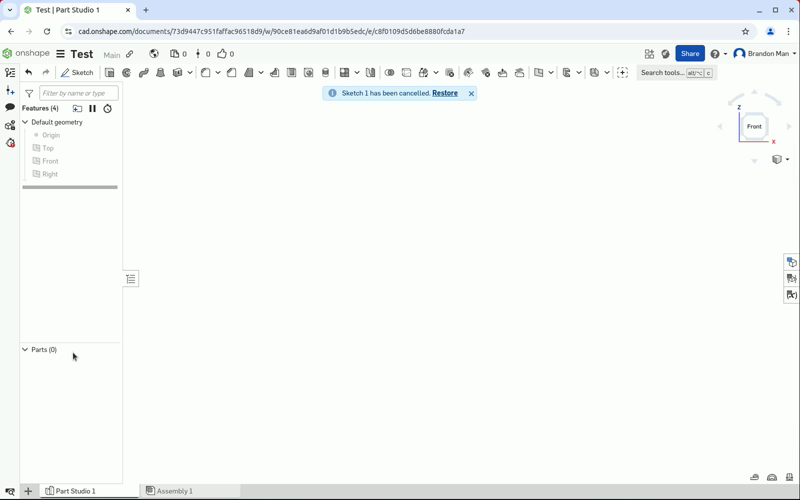
key(shift+y)
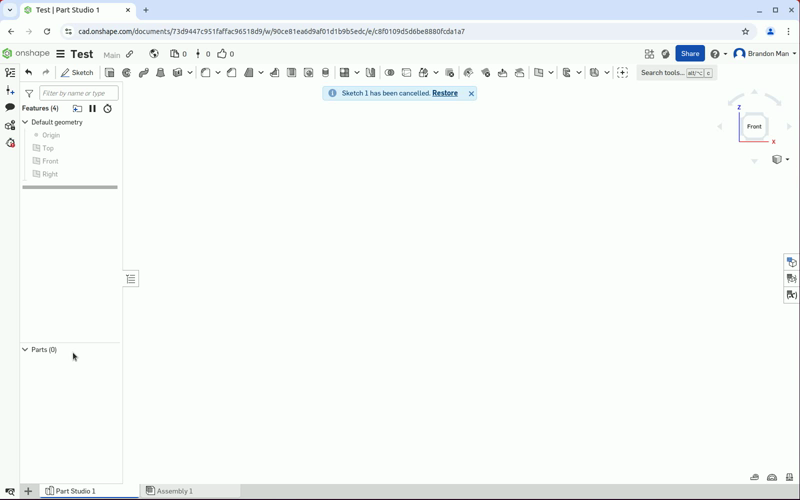
key(shift+s)
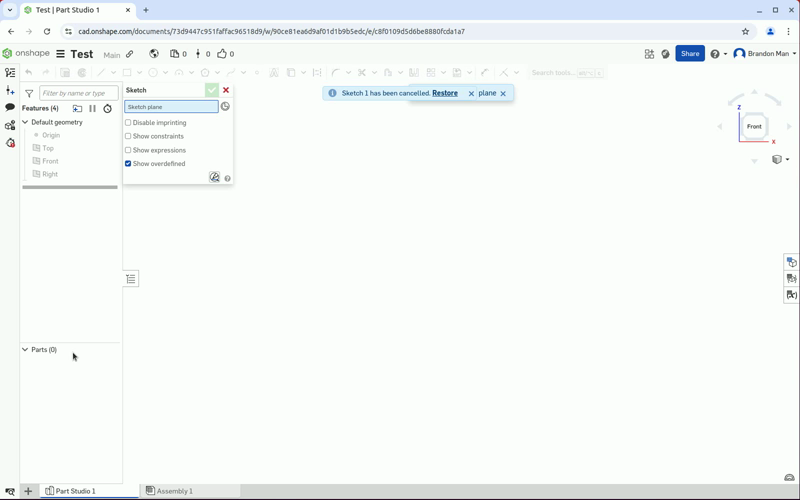
mouse_move(73, 163)
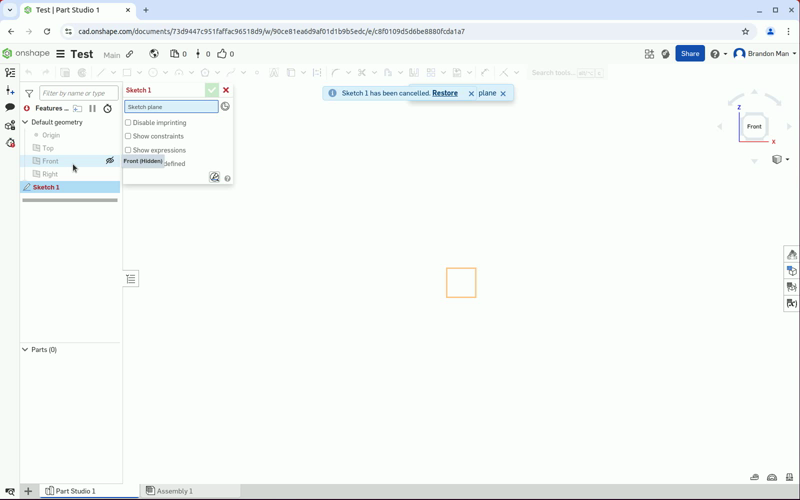
click(73, 163)
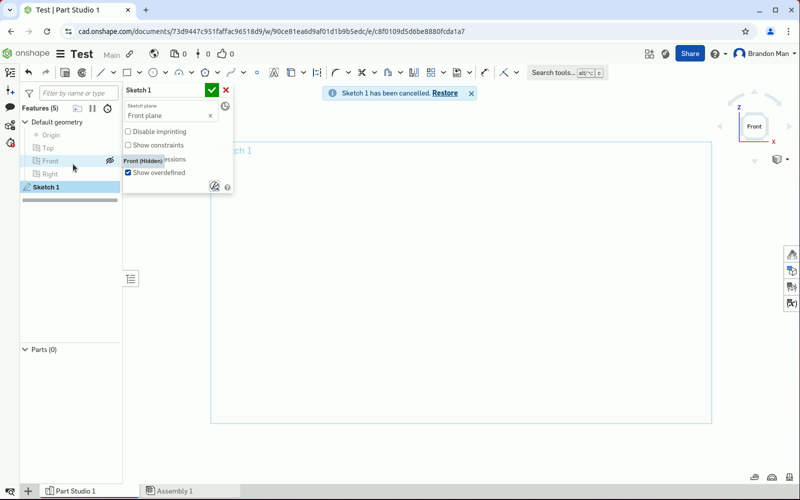
mouse_move(73, 352)
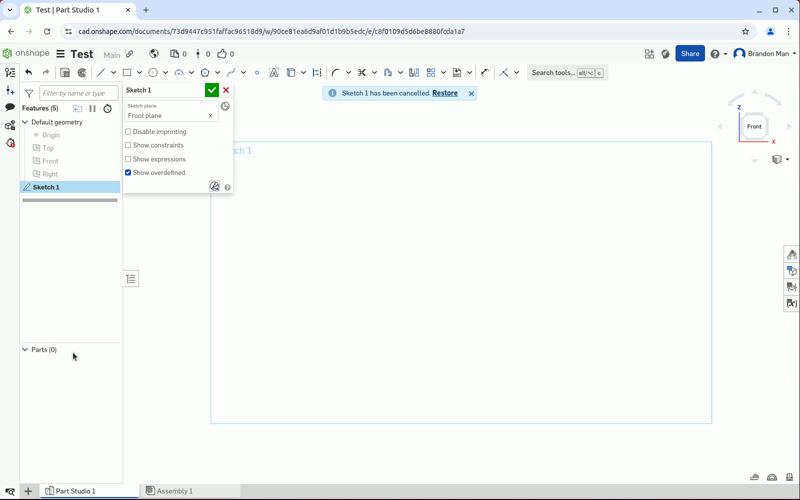
key(y)
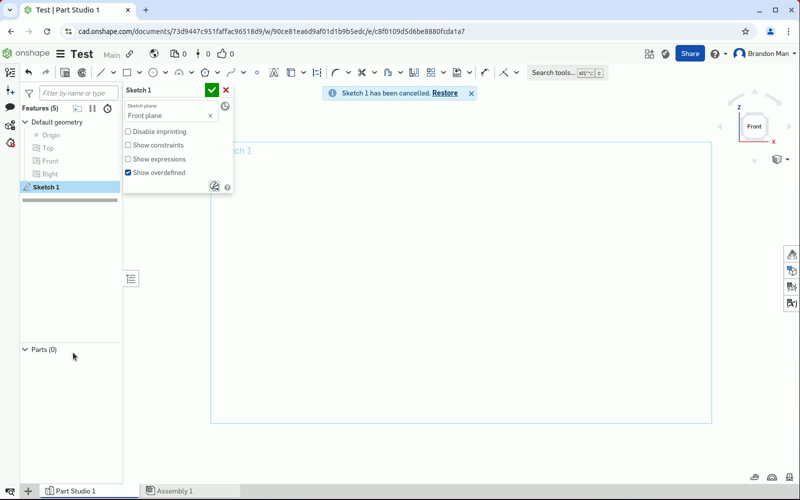
key(l)
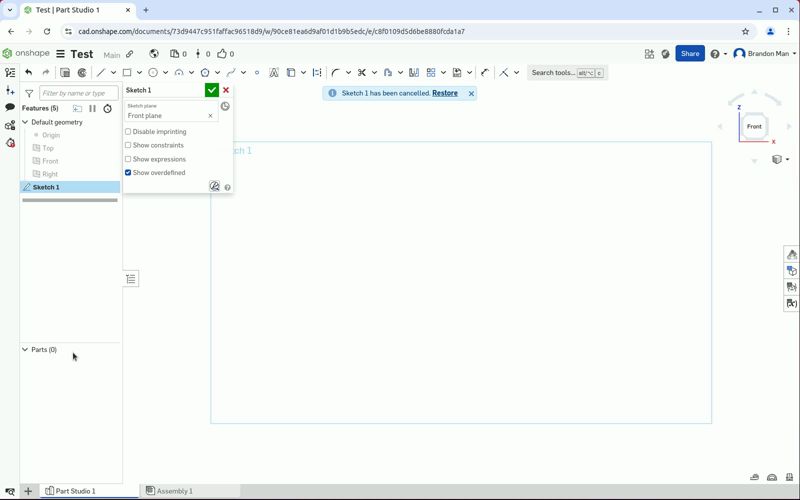
key_down(shift)
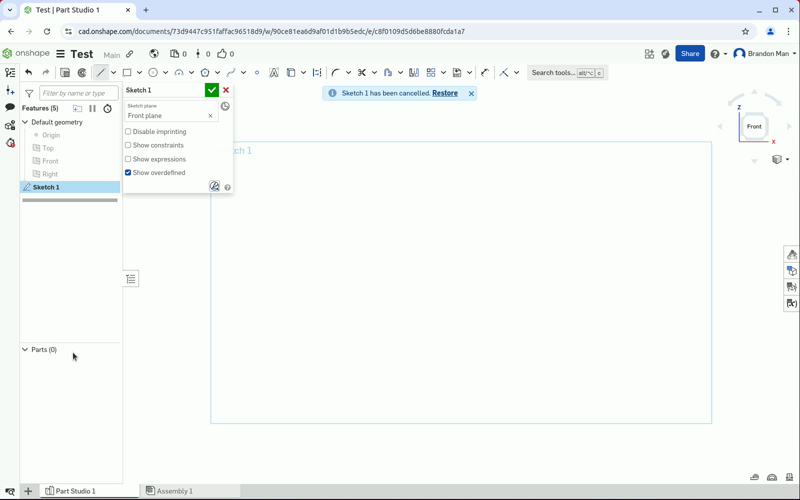
mouse_move(348, 282)
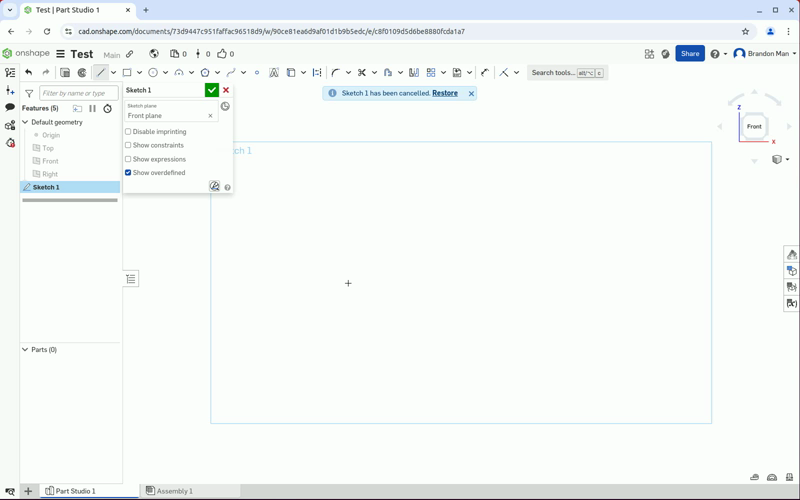
click(348, 282)
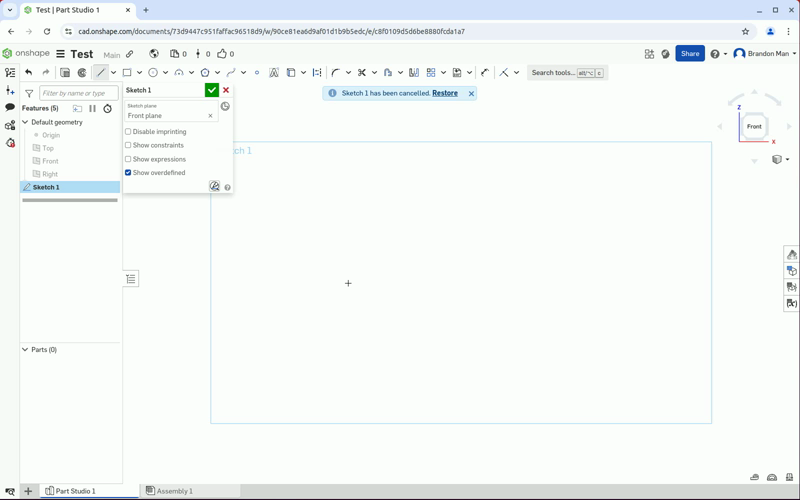
key_up(shift)
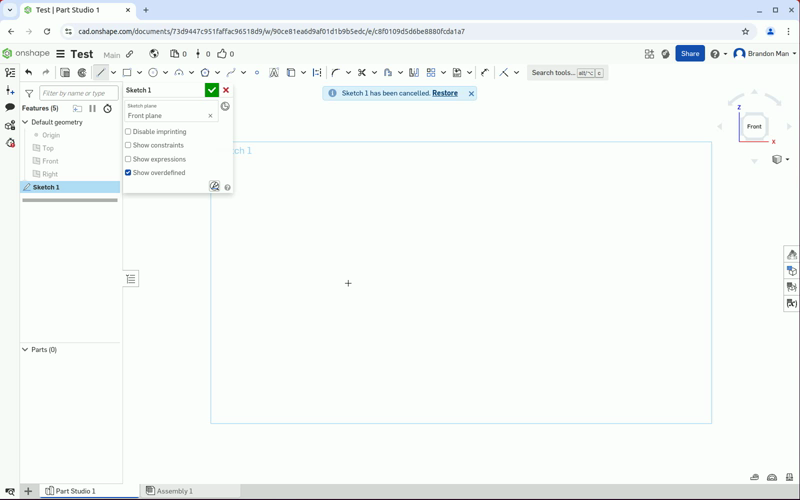
key_down(shift)
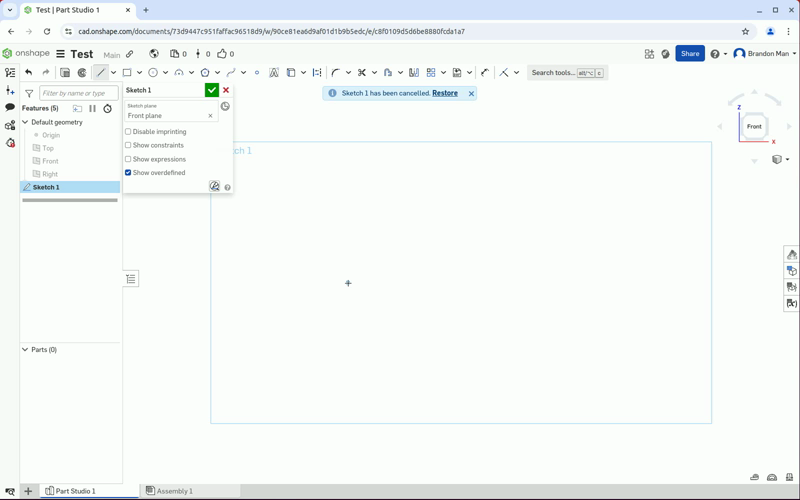
mouse_move(460, 282)
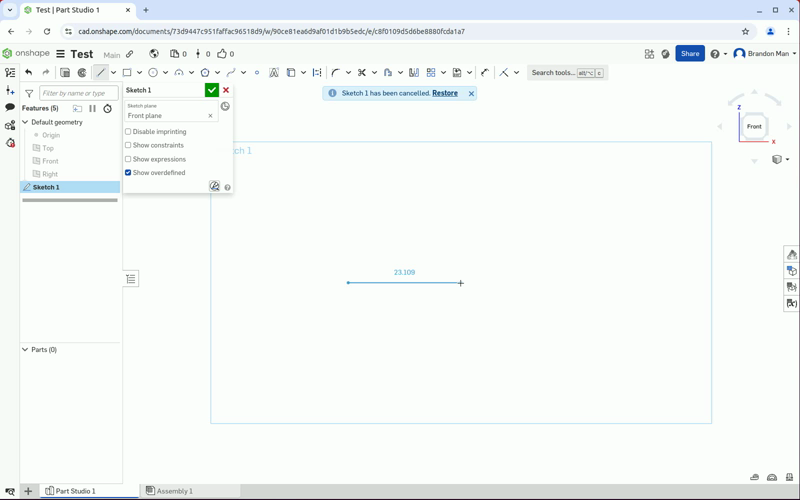
click(460, 282)
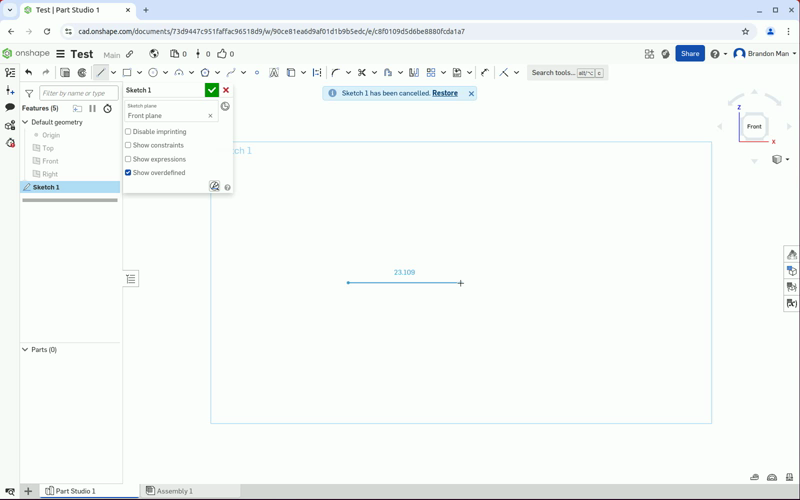
key_up(shift)
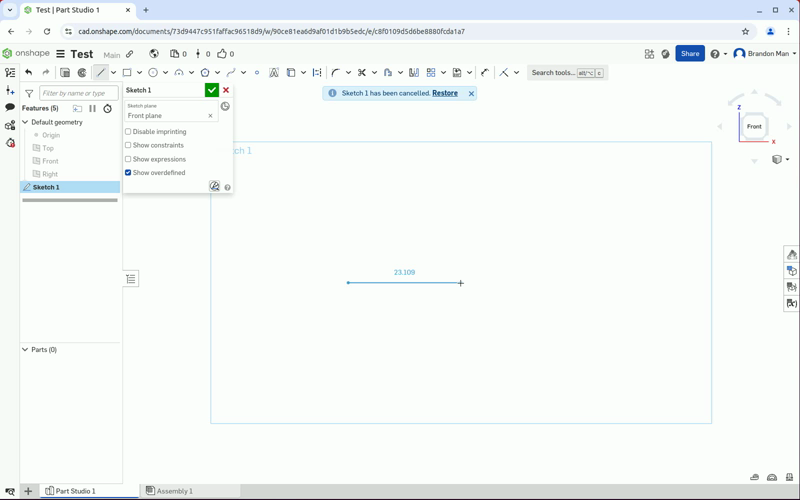
key_down(shift)
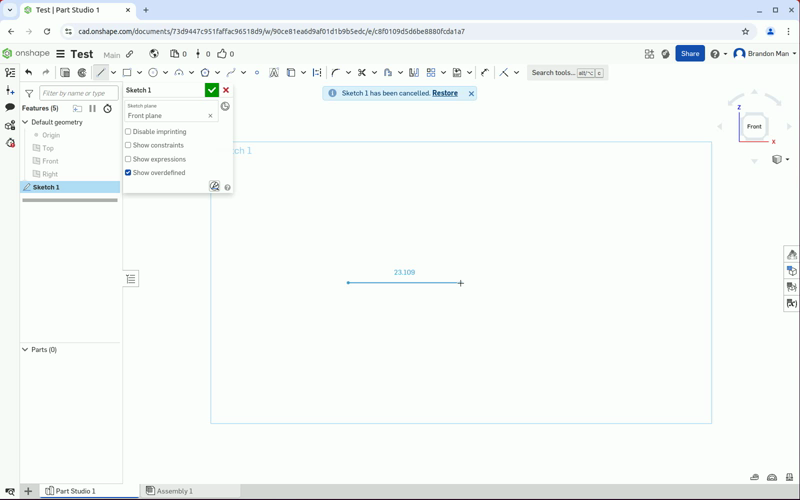
mouse_move(490, 282)
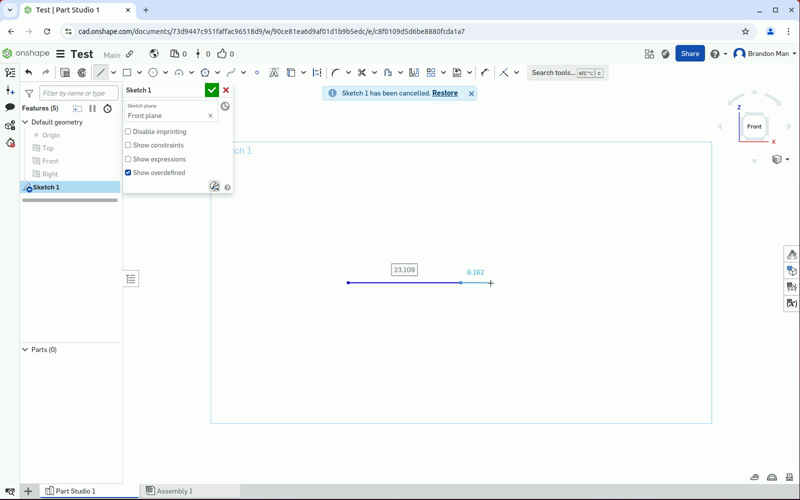
mouse_move(460, 226)
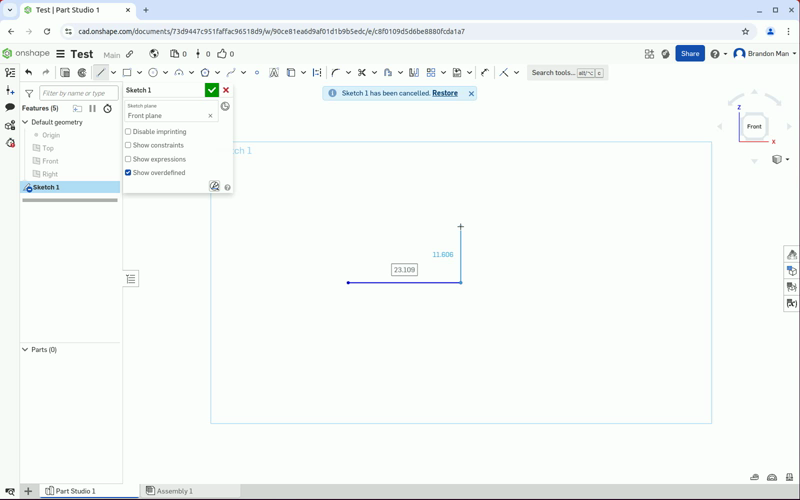
click(460, 226)
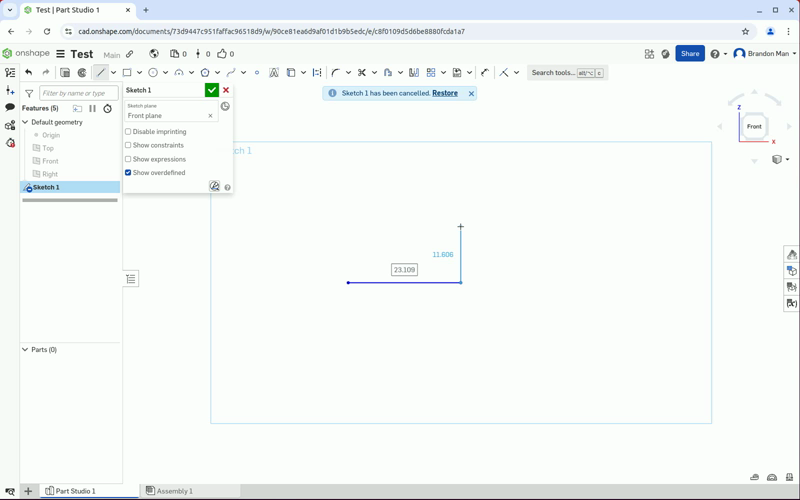
key_up(shift)
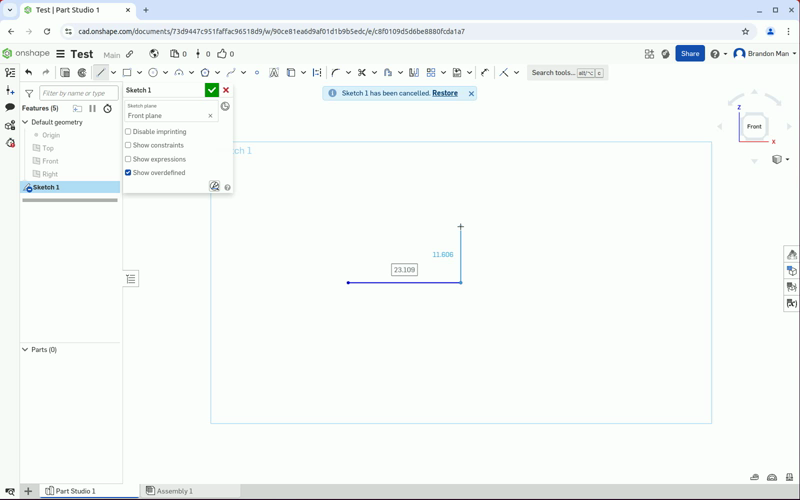
key_down(shift)
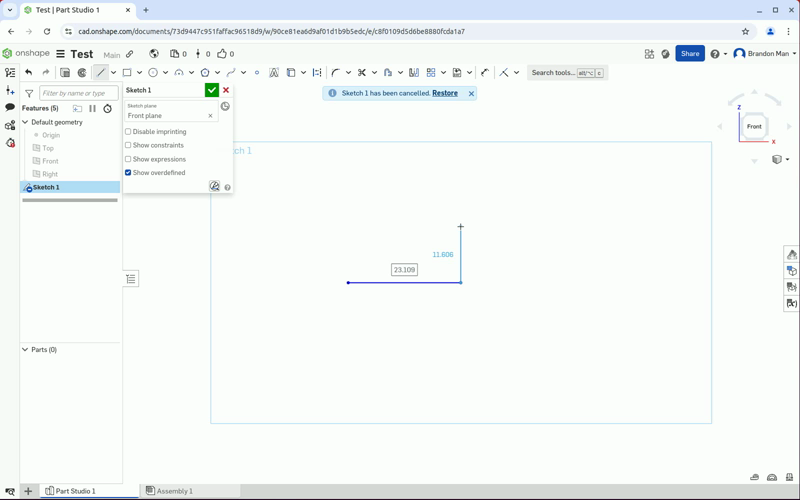
mouse_move(490, 226)
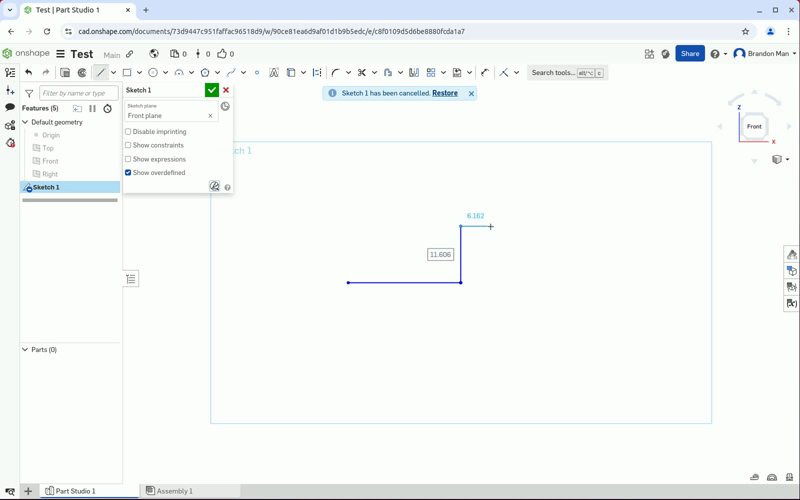
mouse_move(404, 226)
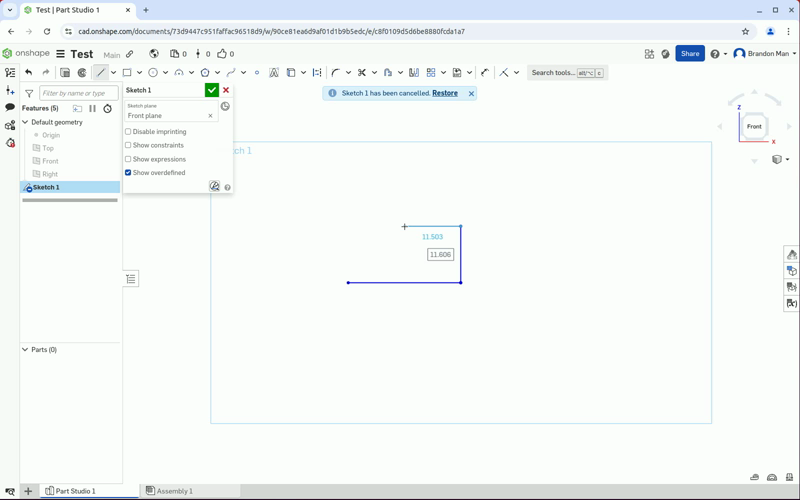
click(404, 226)
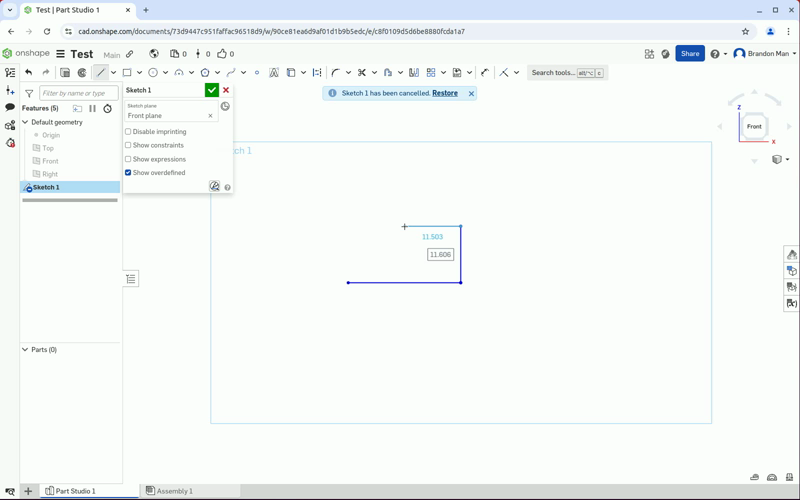
key_up(shift)
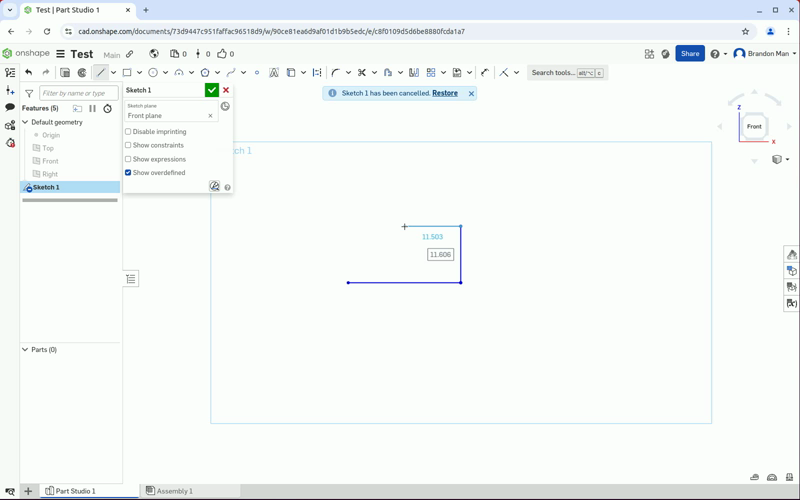
key_down(shift)
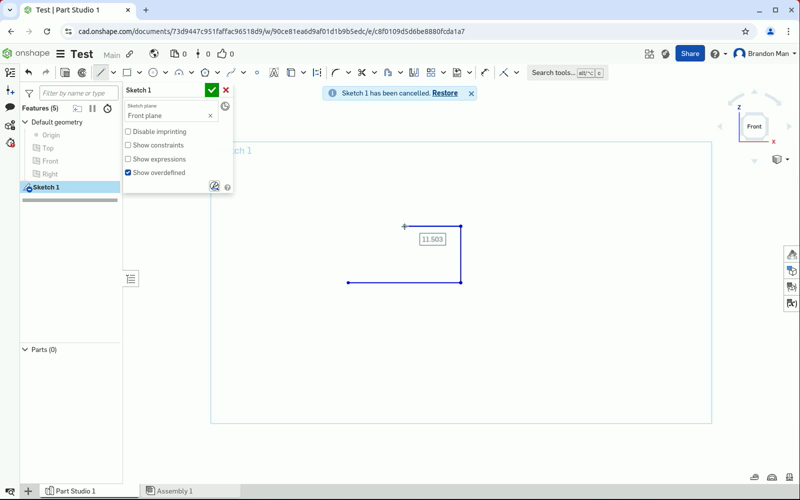
mouse_move(434, 226)
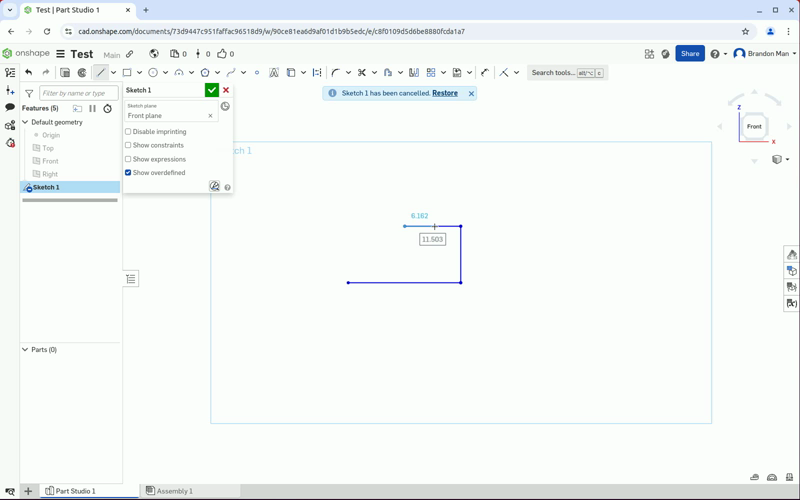
mouse_move(404, 170)
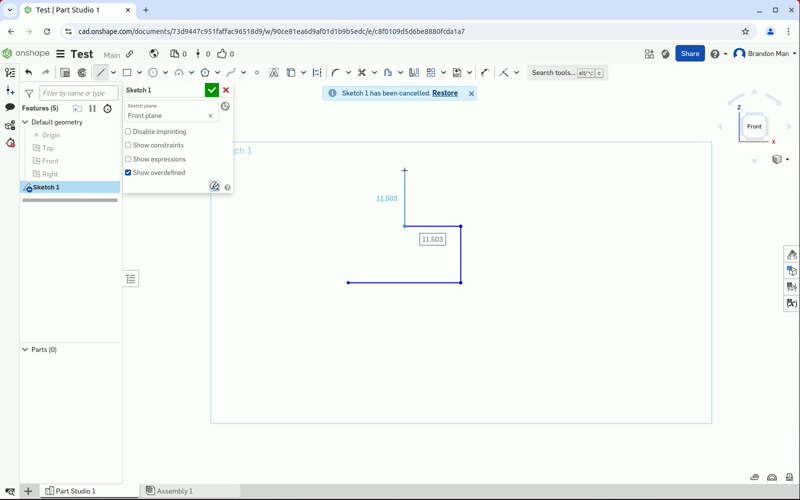
click(404, 170)
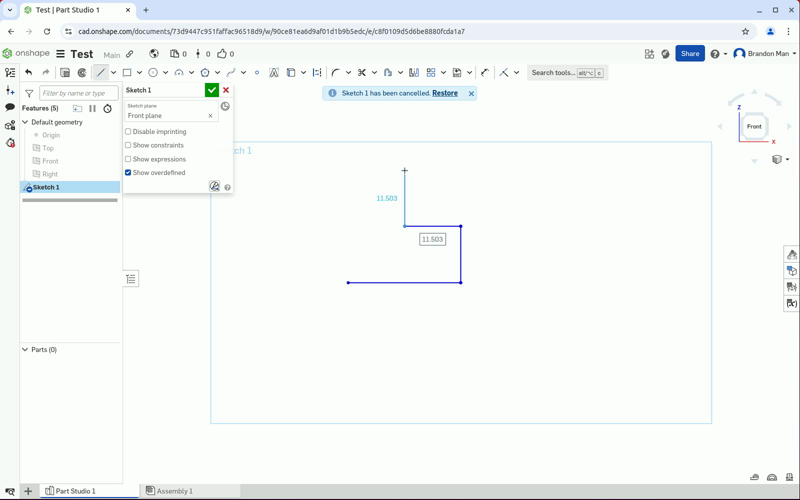
key_up(shift)
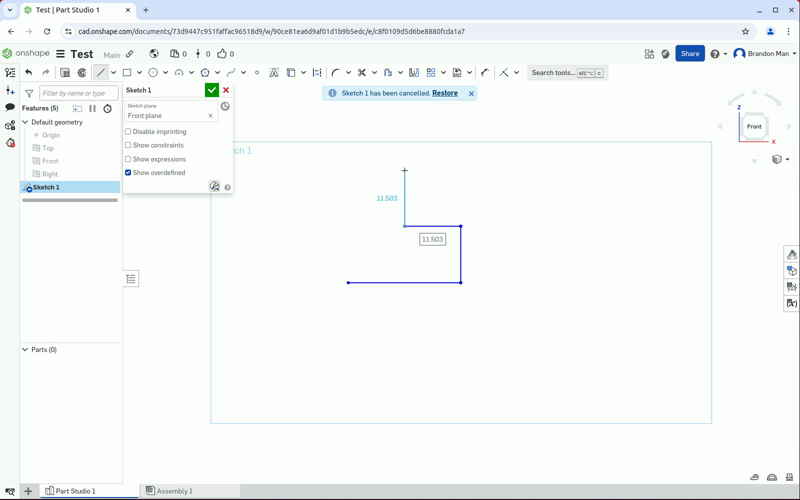
key_down(shift)
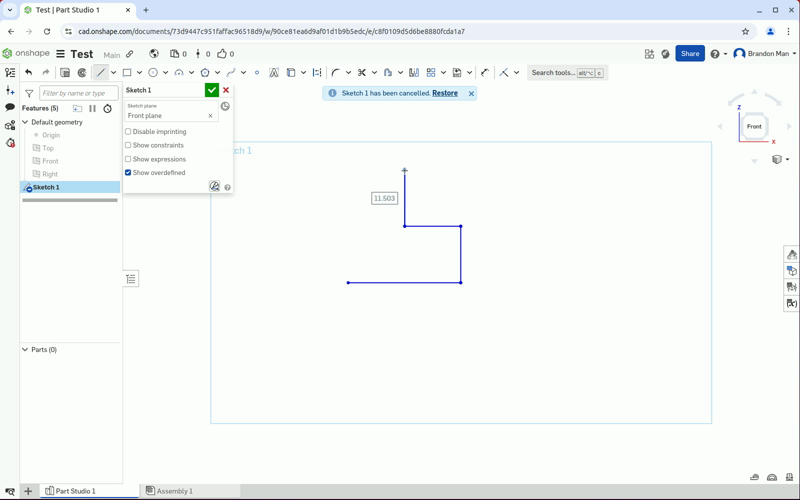
mouse_move(434, 170)
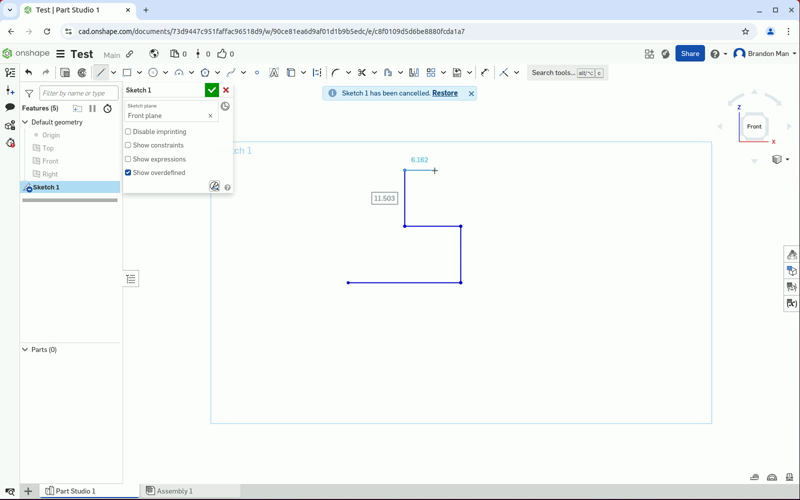
mouse_move(348, 170)
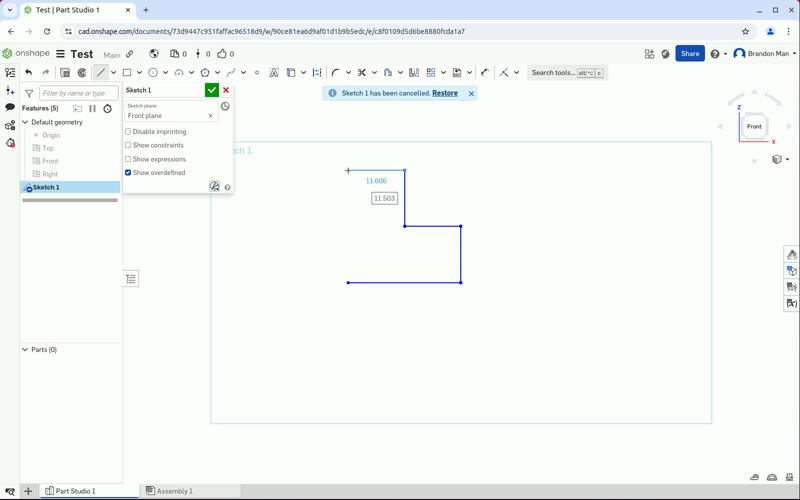
click(348, 170)
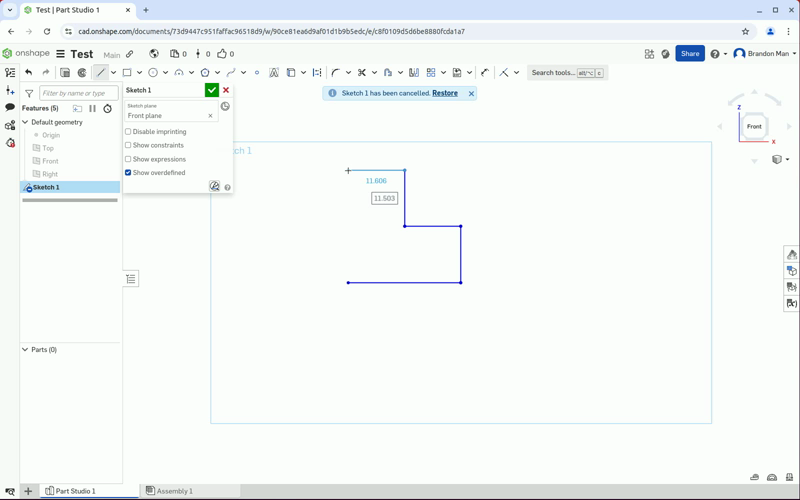
key_up(shift)
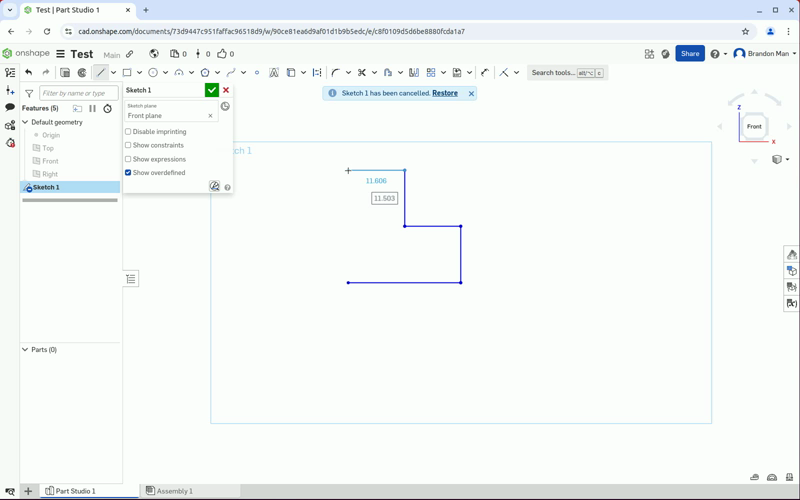
key_down(shift)
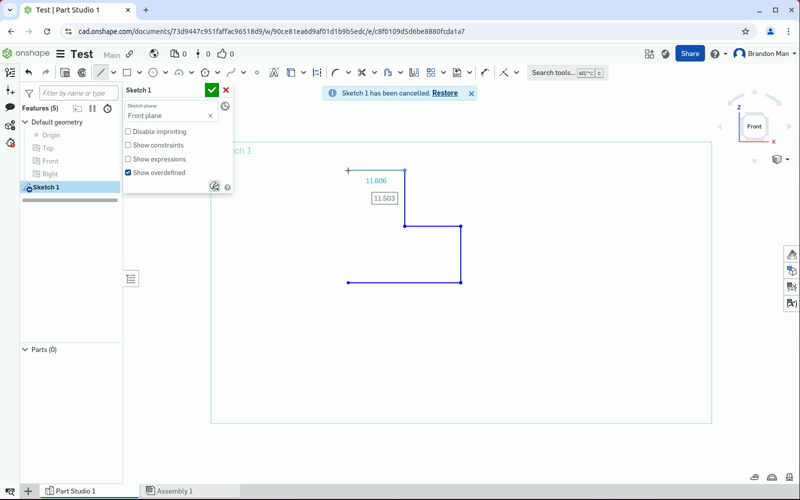
mouse_move(348, 282)
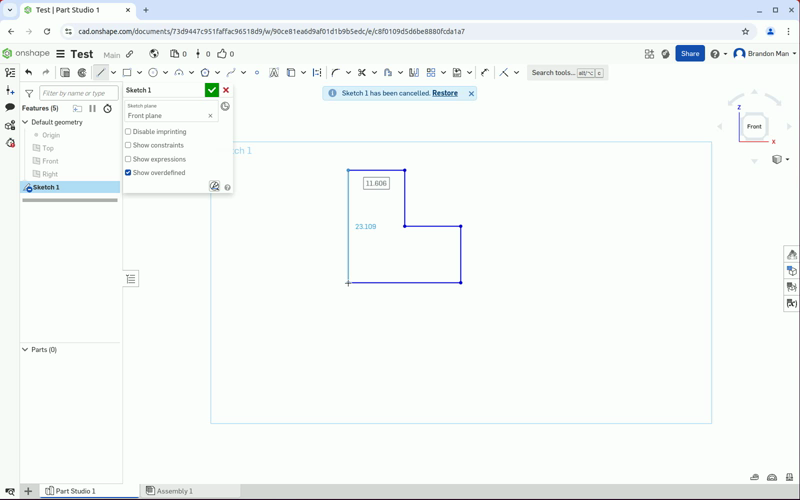
key_up(shift)
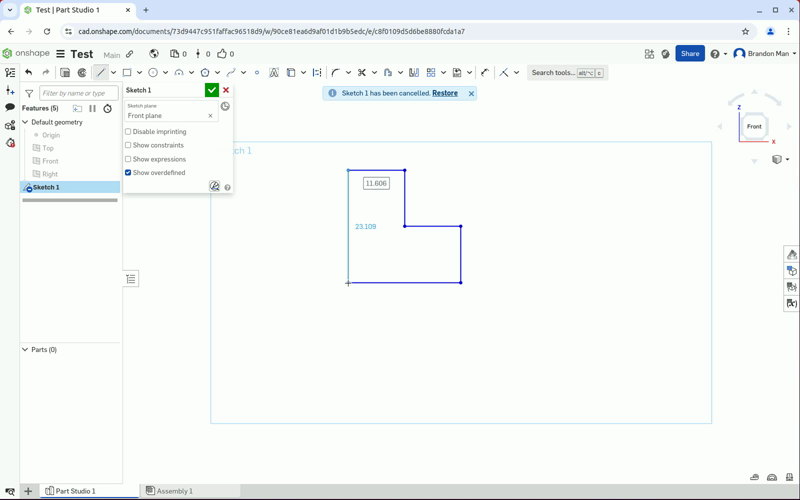
click(348, 282)
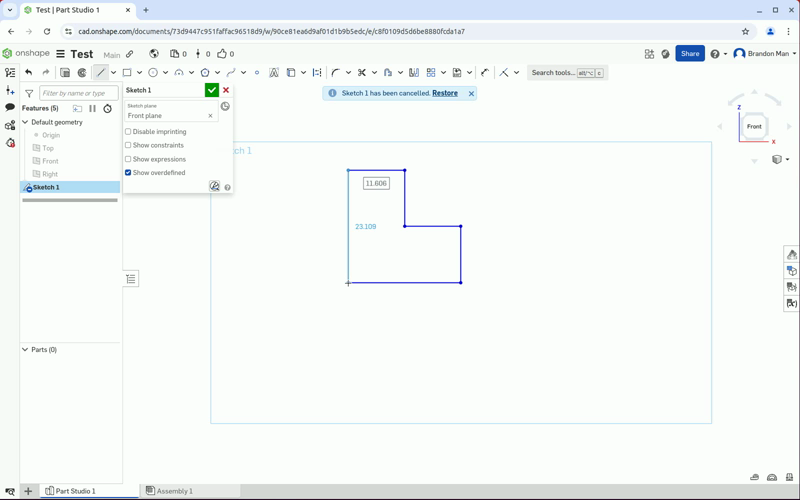
key(esc)
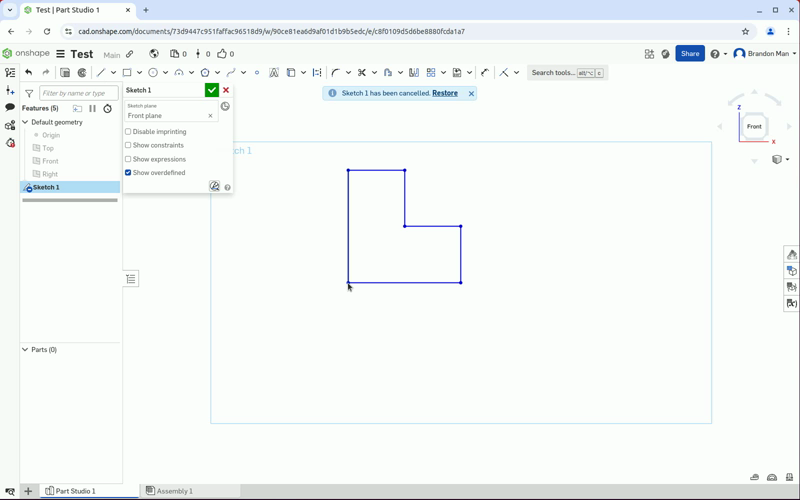
mouse_move(408, 234)
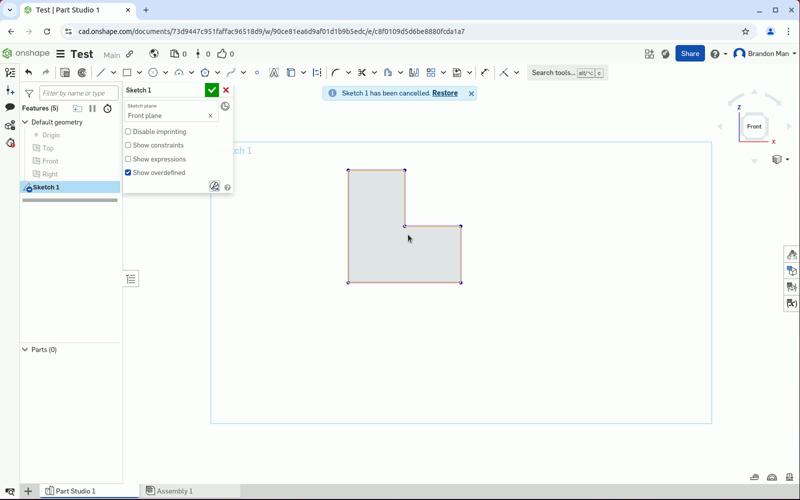
click(408, 234)
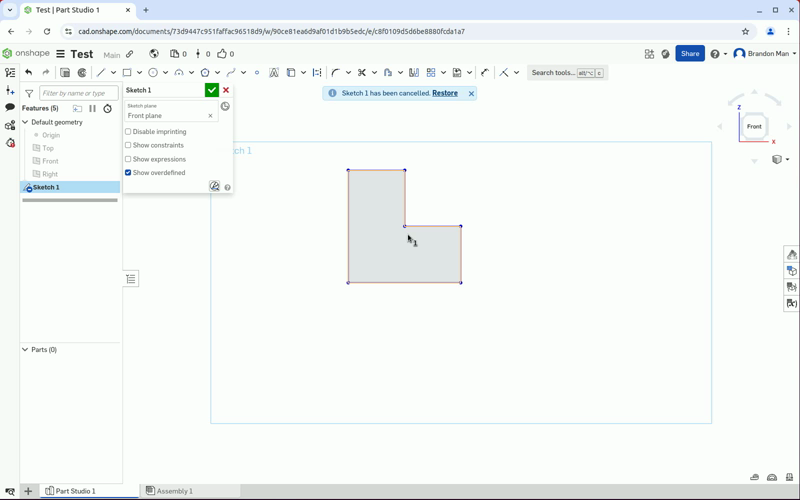
mouse_move(73, 352)
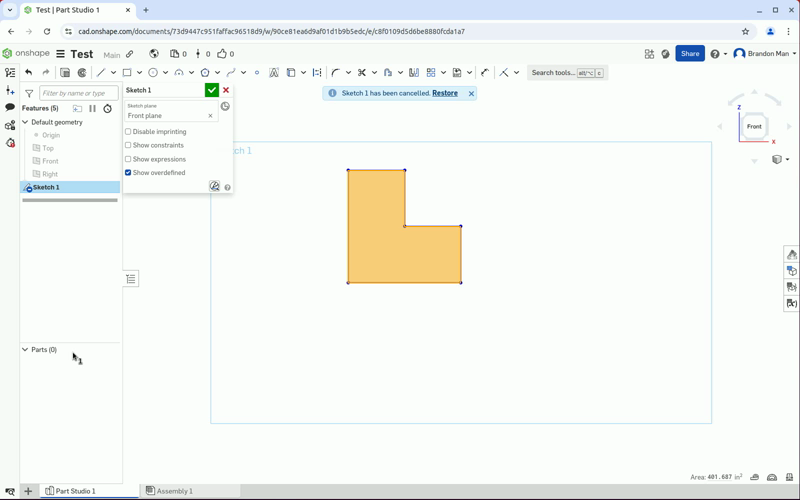
key(shift+y)
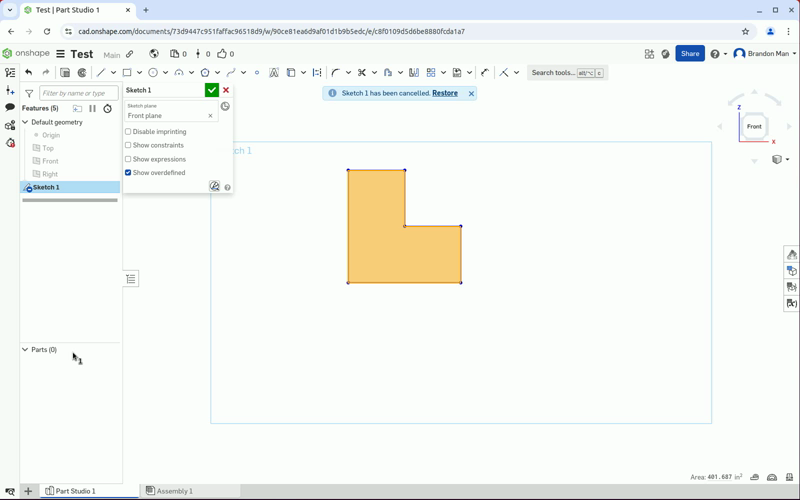
key(shift+e)
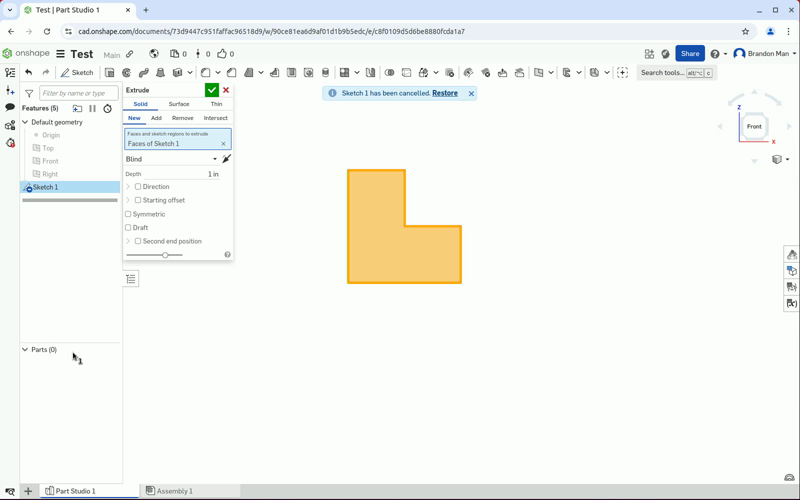
mouse_move(143, 106)
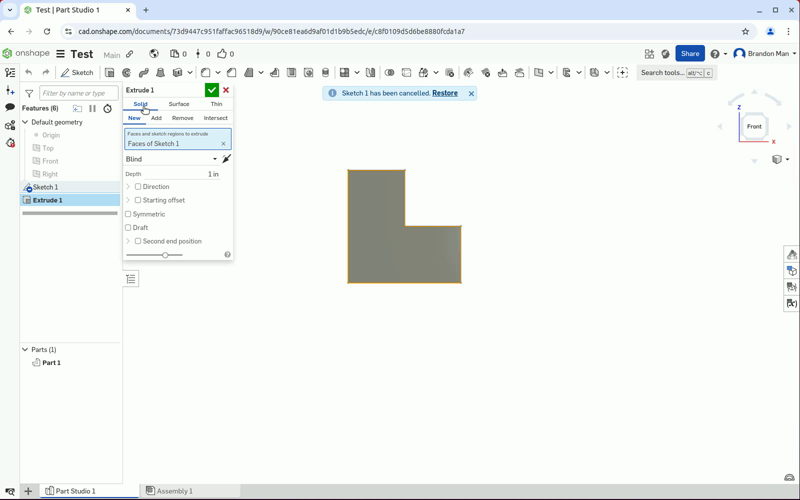
click(143, 106)
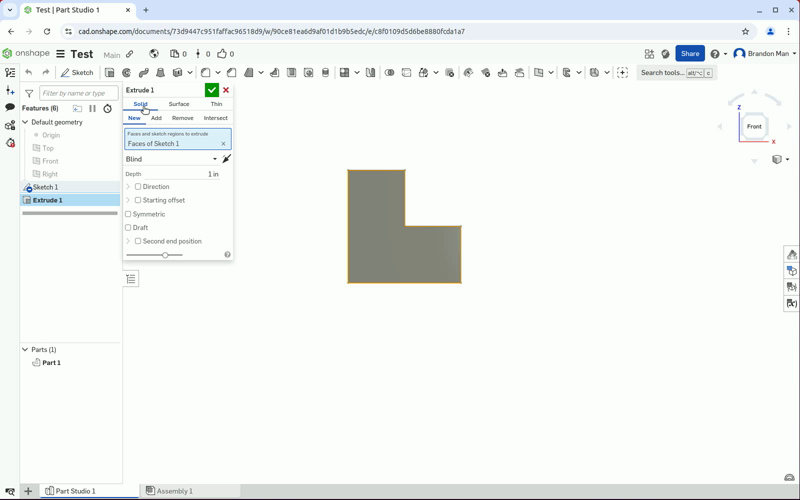
mouse_move(137, 120)
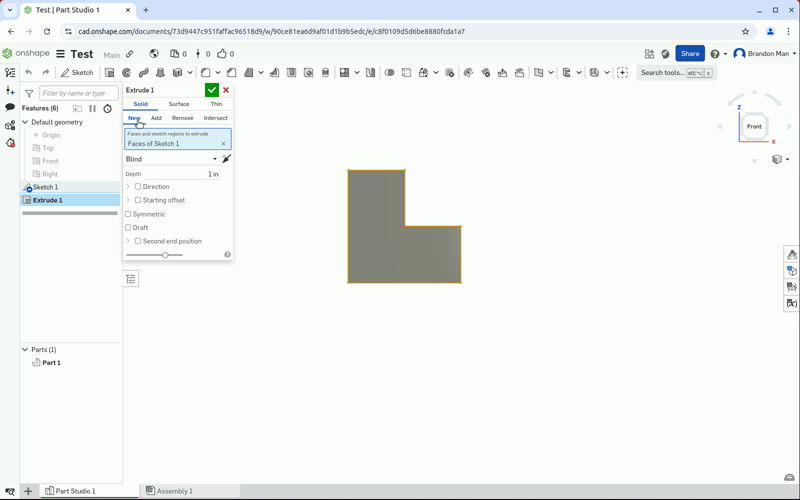
click(137, 120)
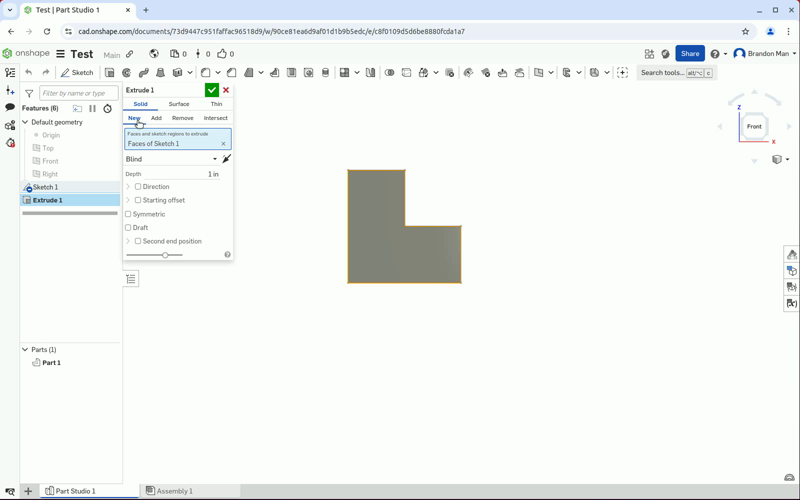
key(tab, 4)
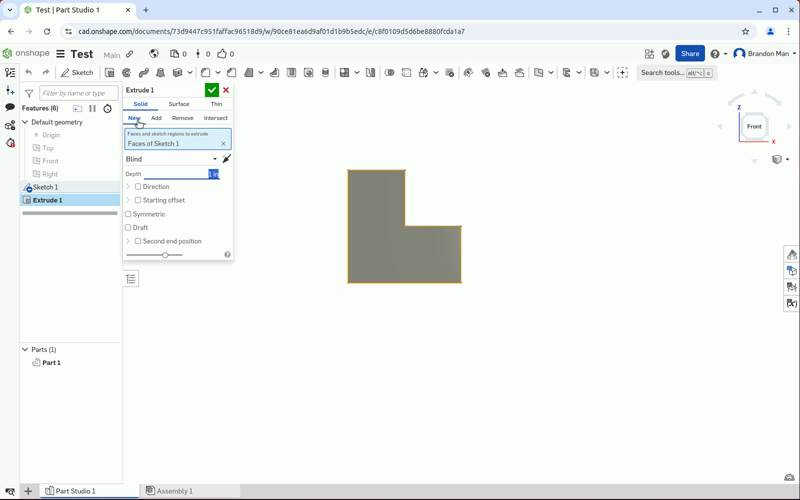
text(11.554)
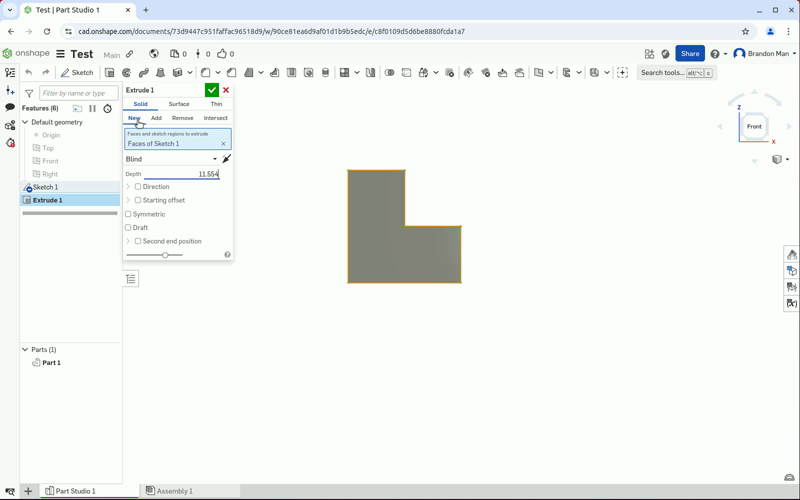
key(enter)
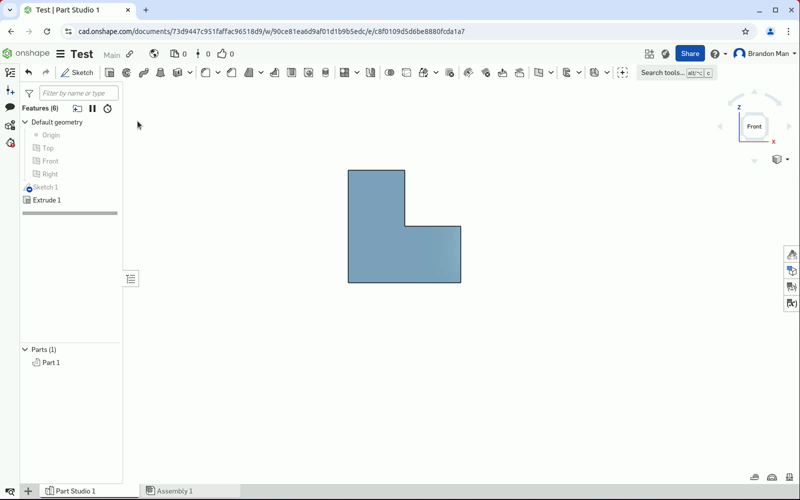
key(shift+h)
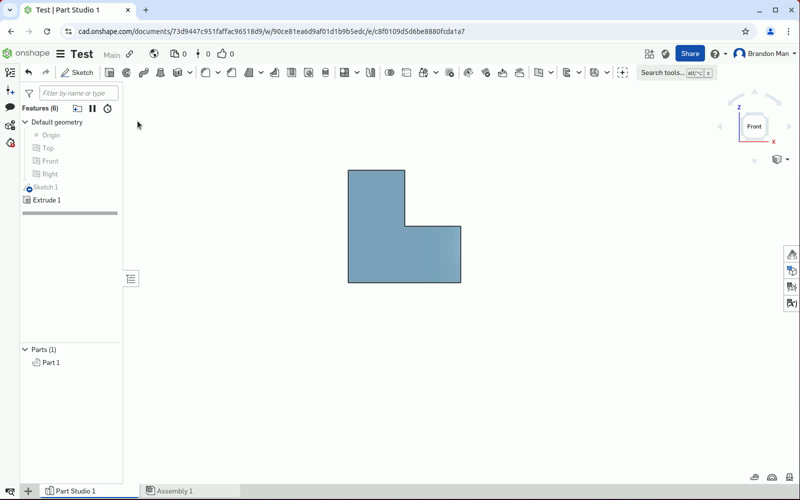
key(shift+h)
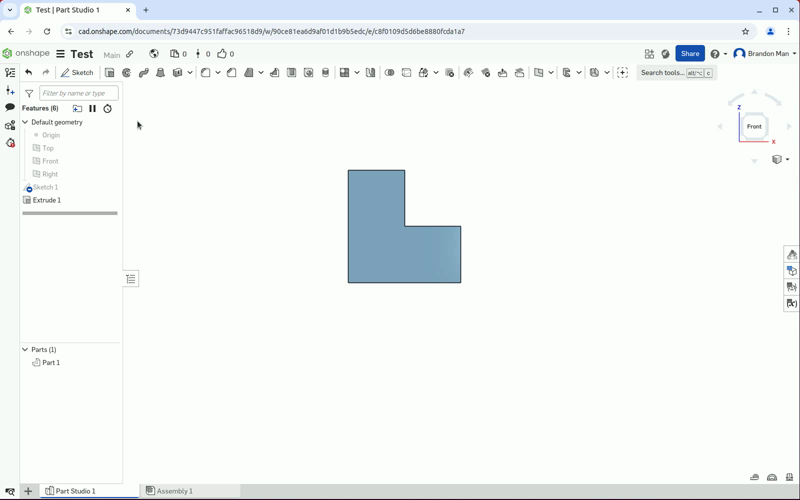
mouse_move(73, 189)
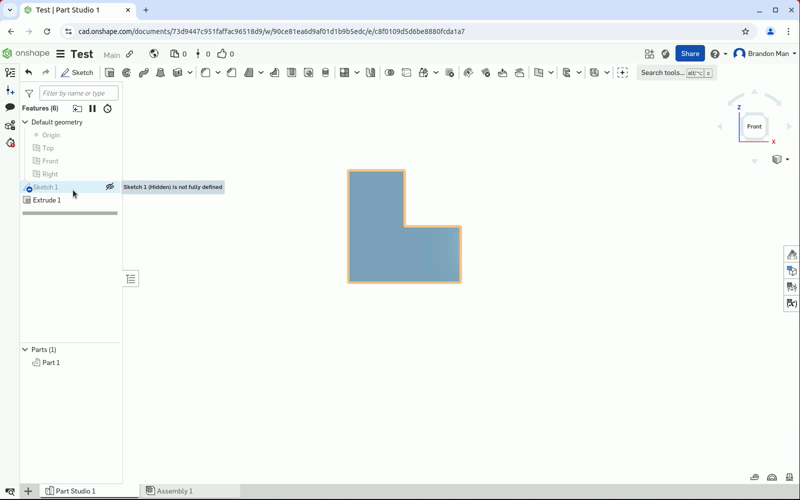
click(73, 189)
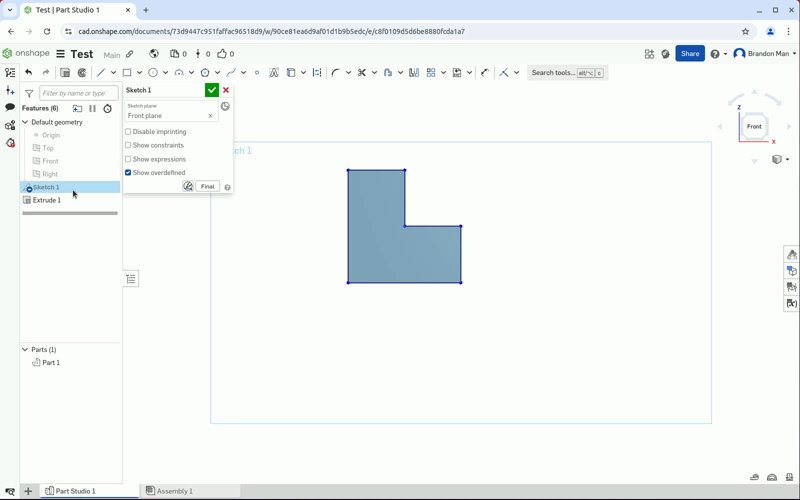
mouse_move(229, 92)
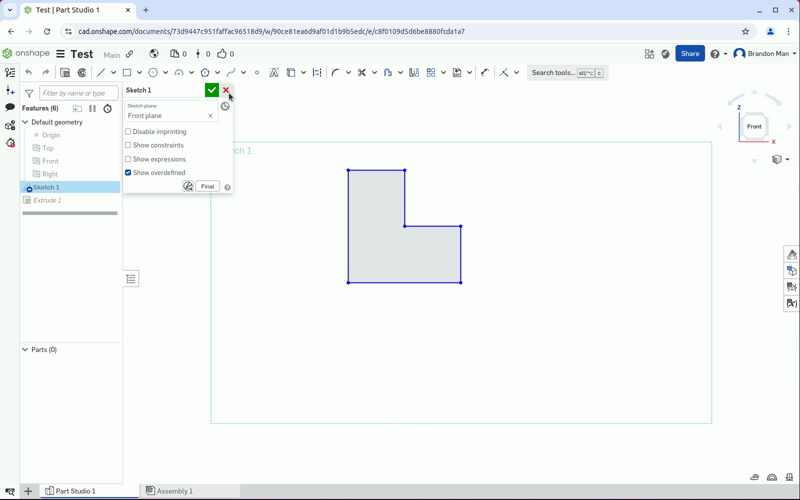
click(229, 92)
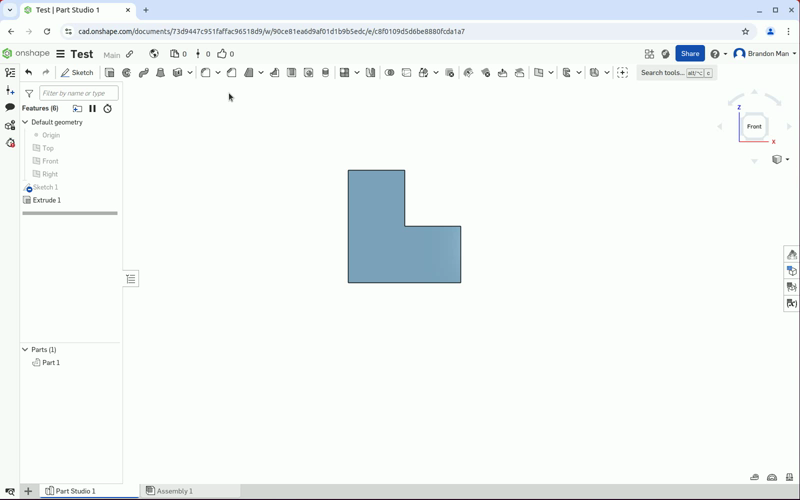
mouse_move(73, 352)
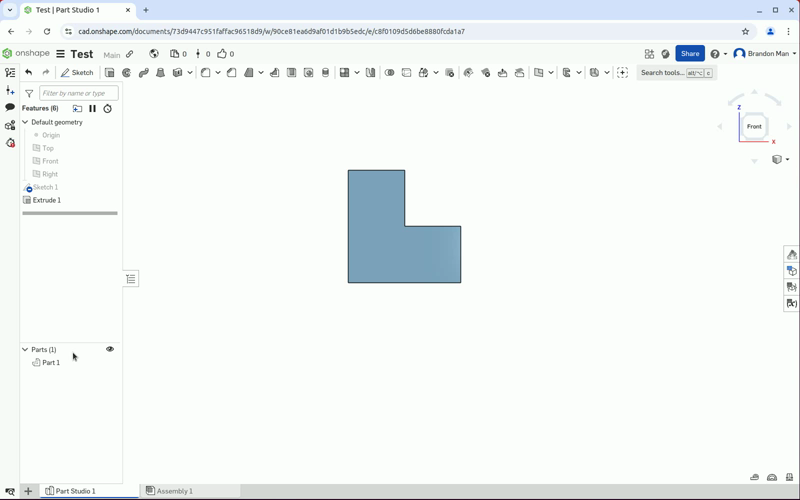
key(y)
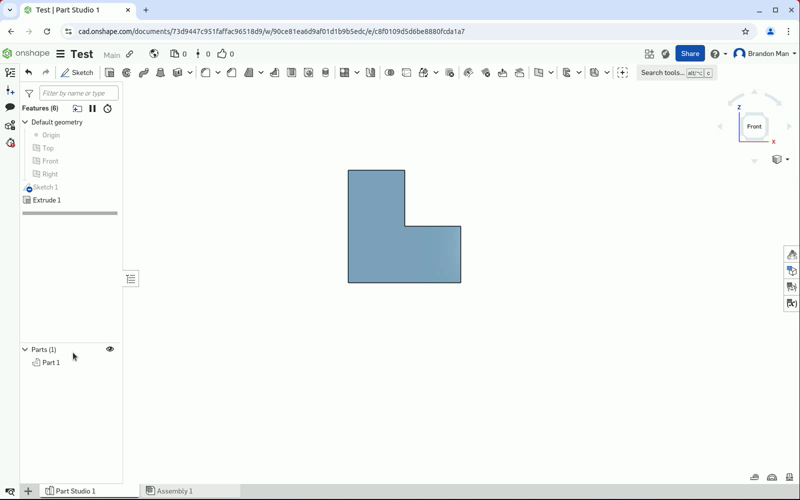
key(shift+p)
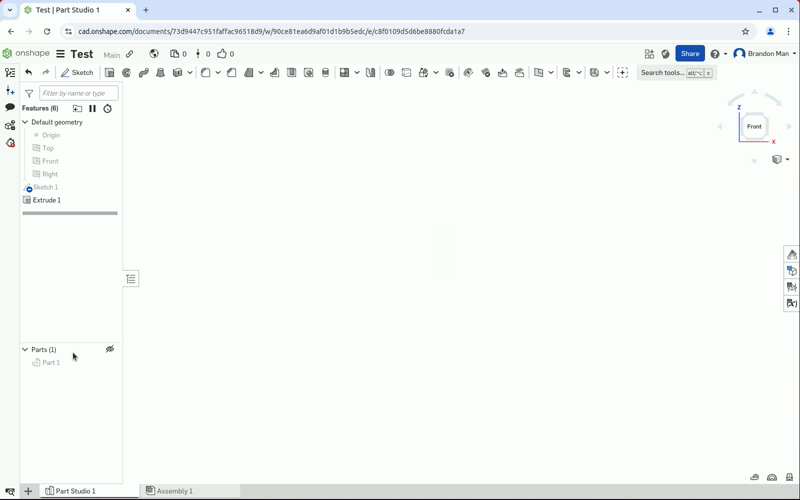
key(space)
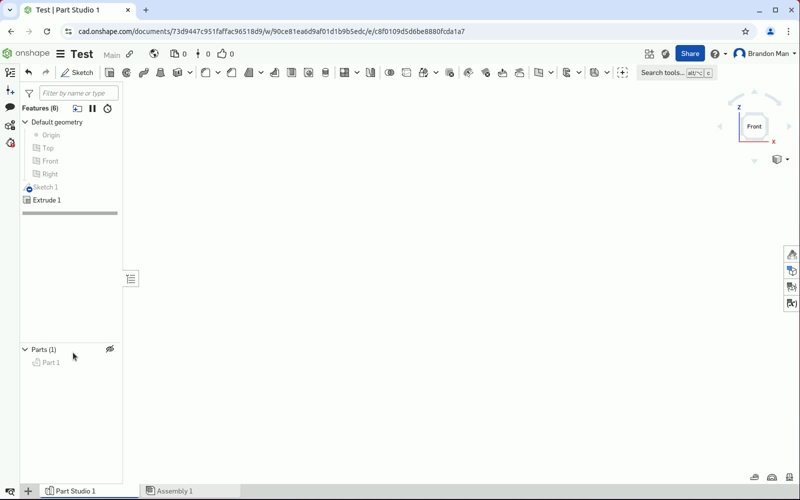
key_down(shift)
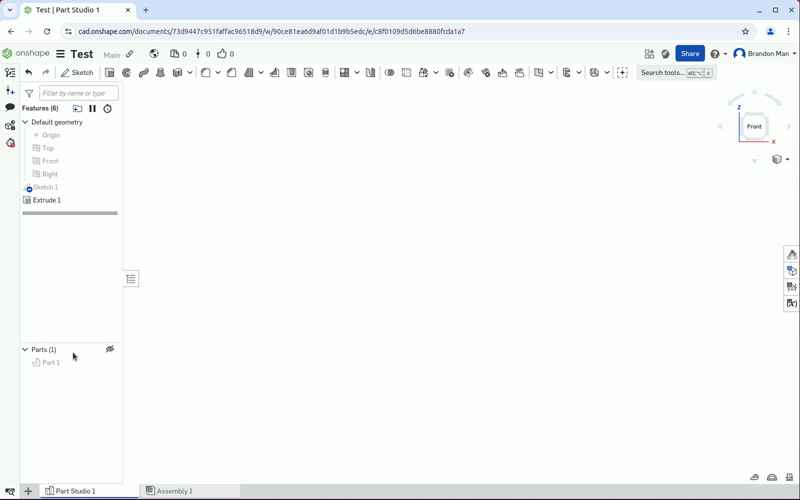
key(left)
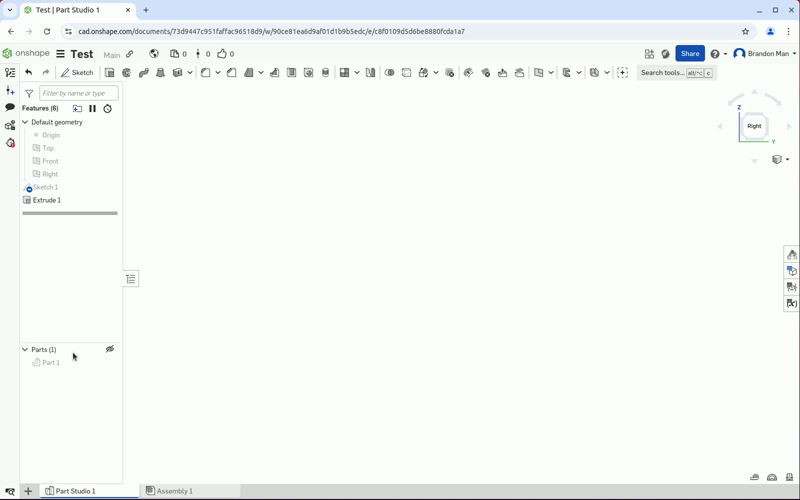
key_up(shift)
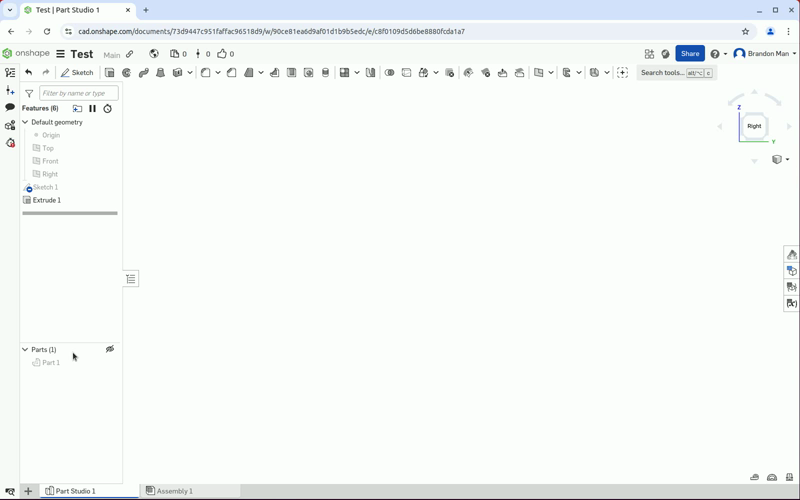
mouse_move(73, 352)
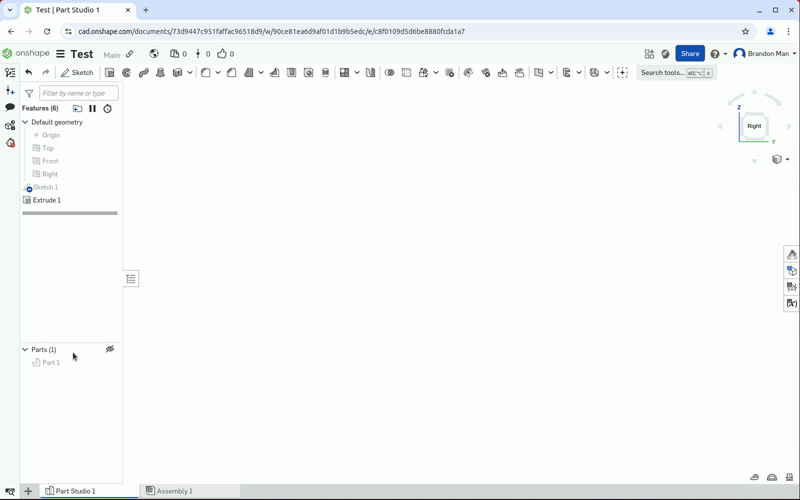
key(shift+y)
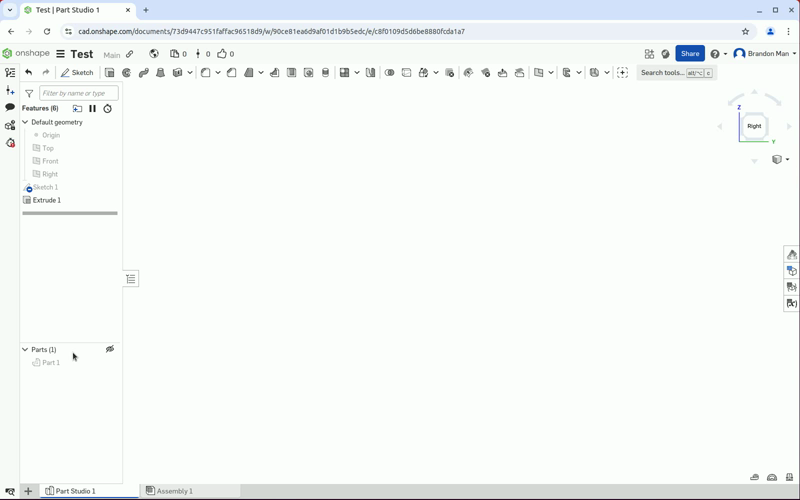
key(shift+s)
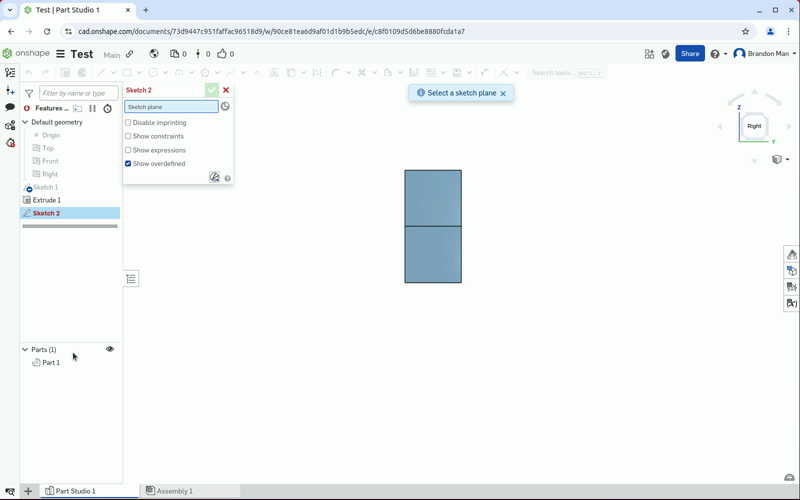
mouse_move(73, 176)
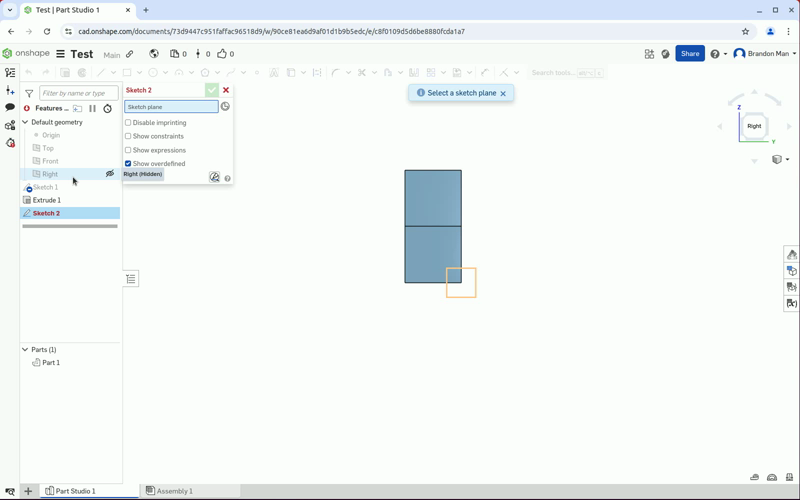
click(73, 176)
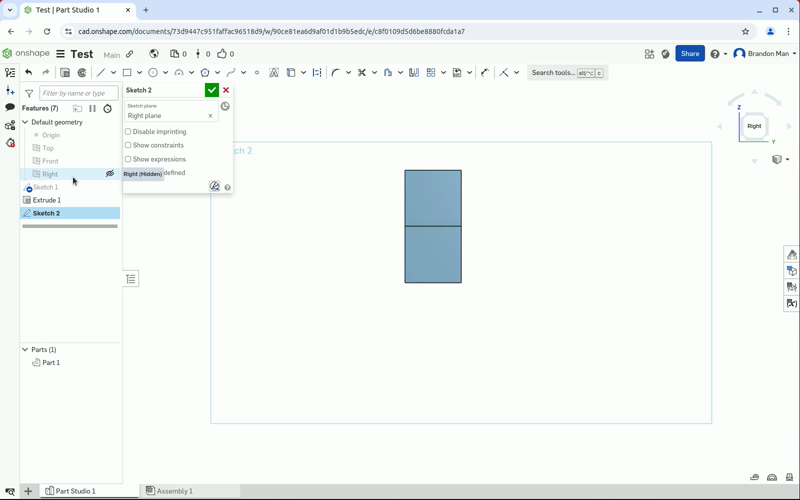
mouse_move(73, 352)
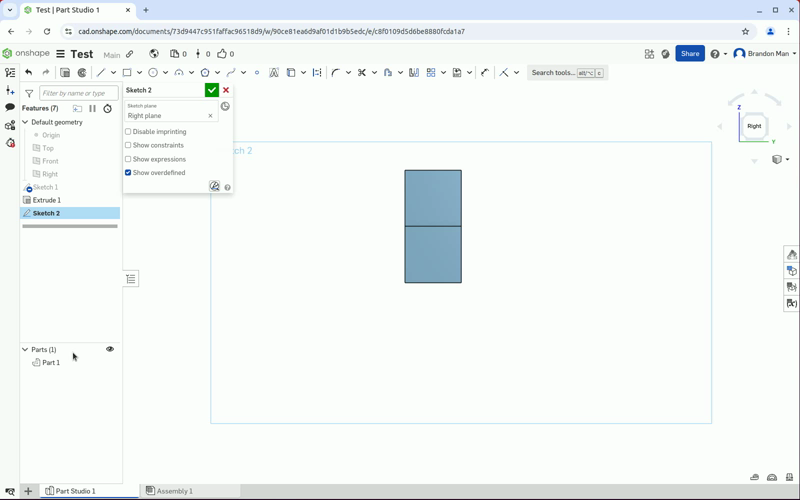
key(y)
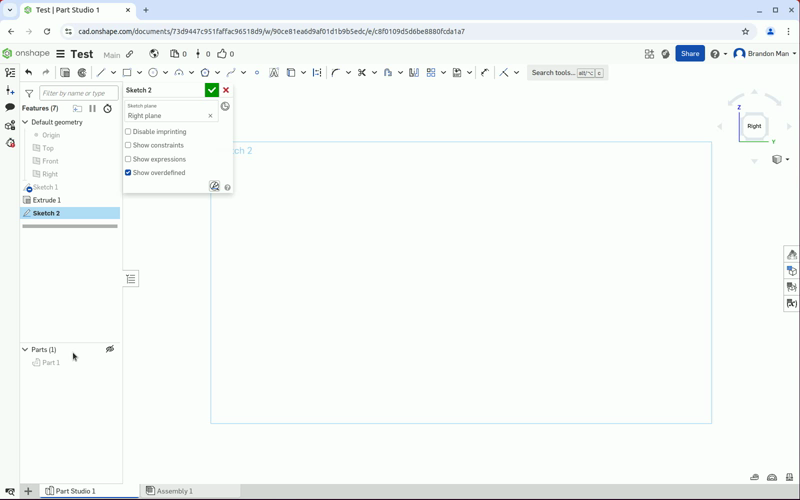
key(l)
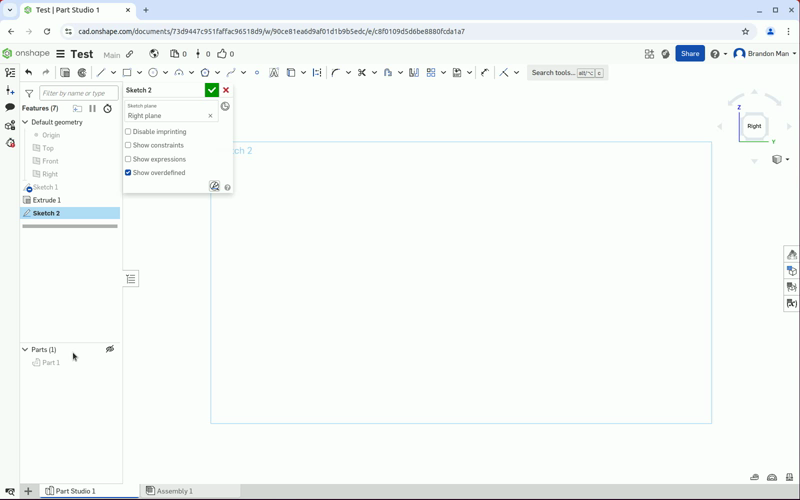
key_down(shift)
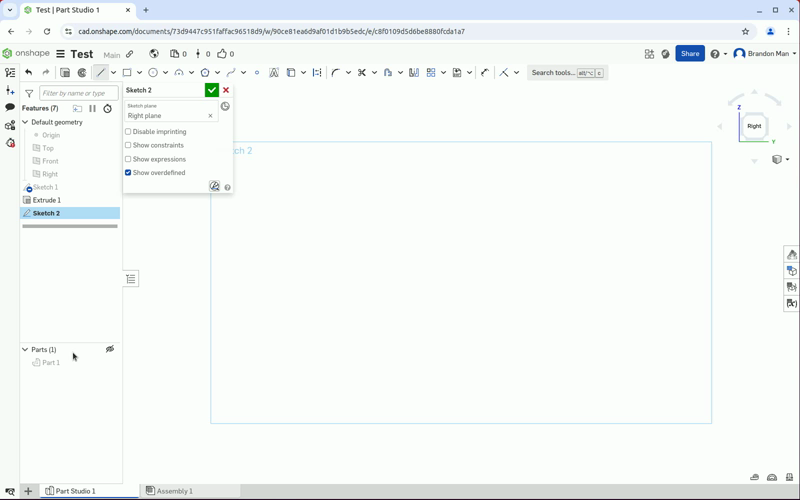
mouse_move(460, 282)
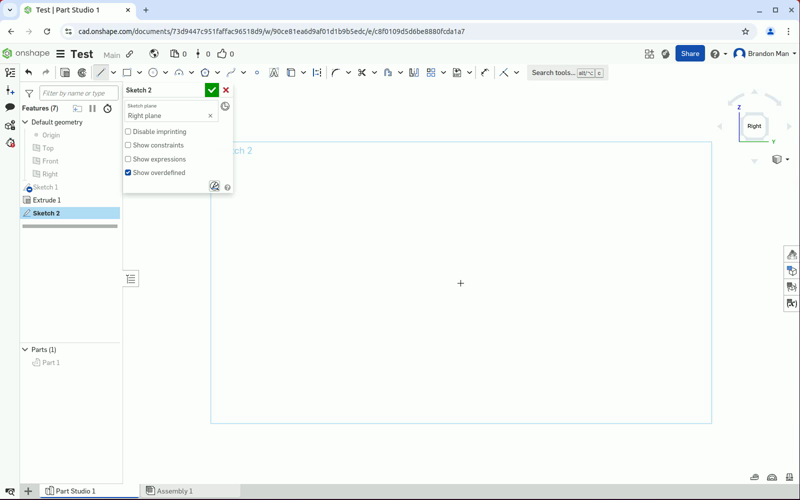
click(460, 282)
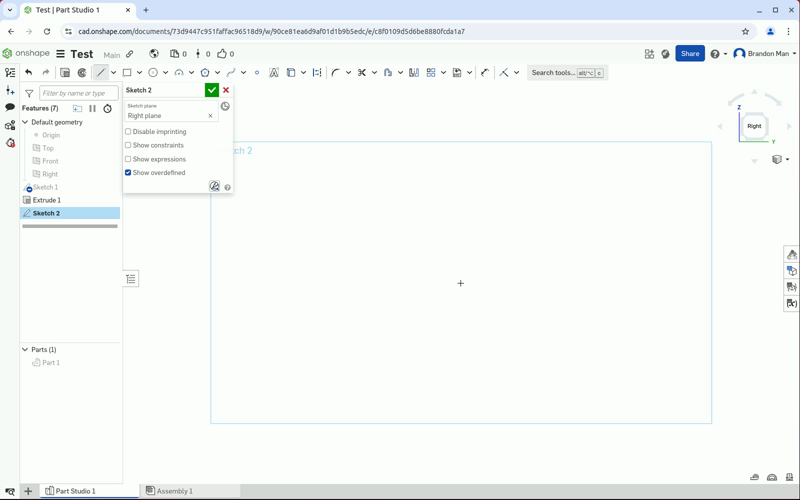
key_up(shift)
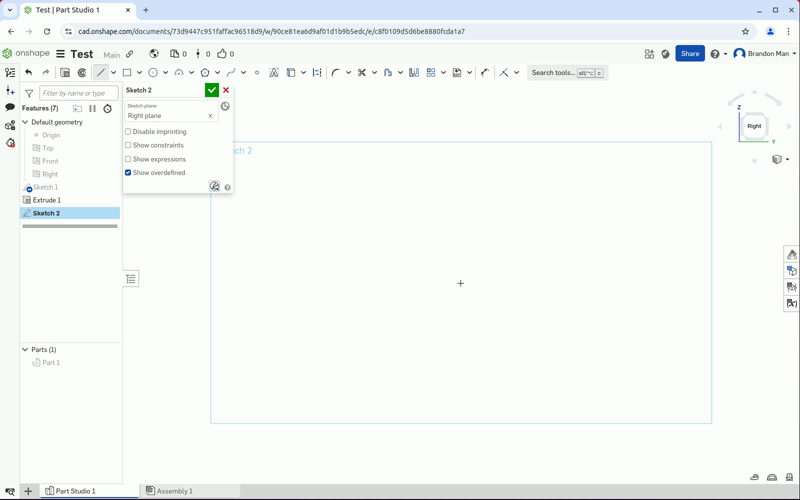
key_down(shift)
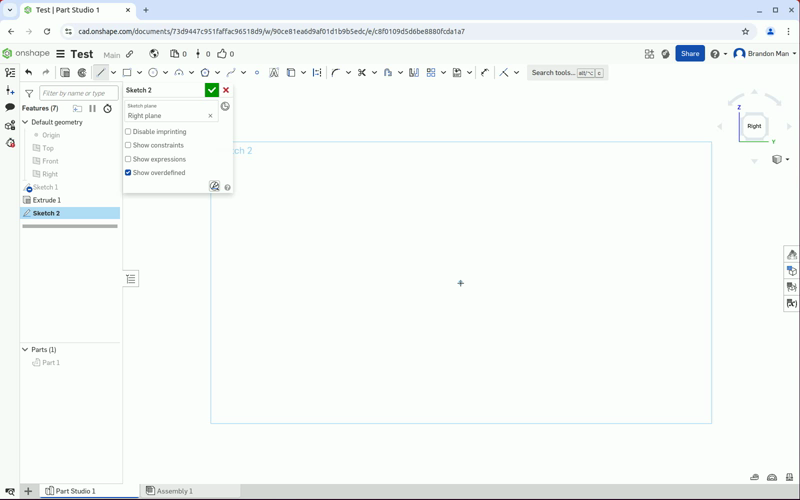
mouse_move(573, 282)
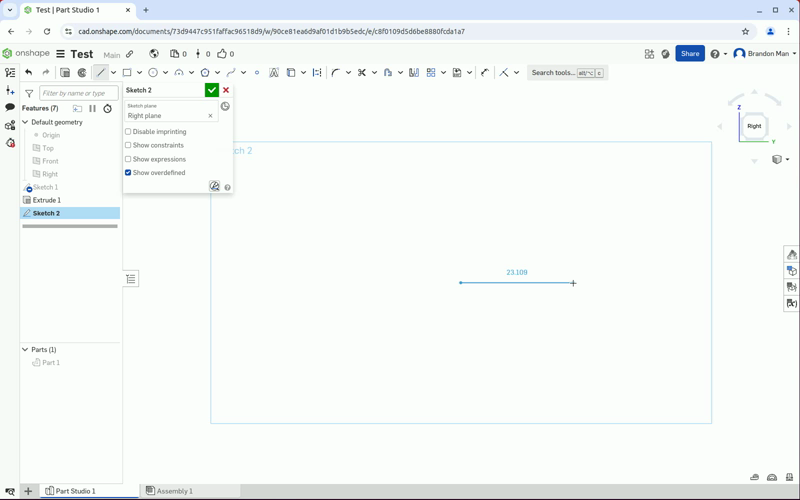
click(573, 282)
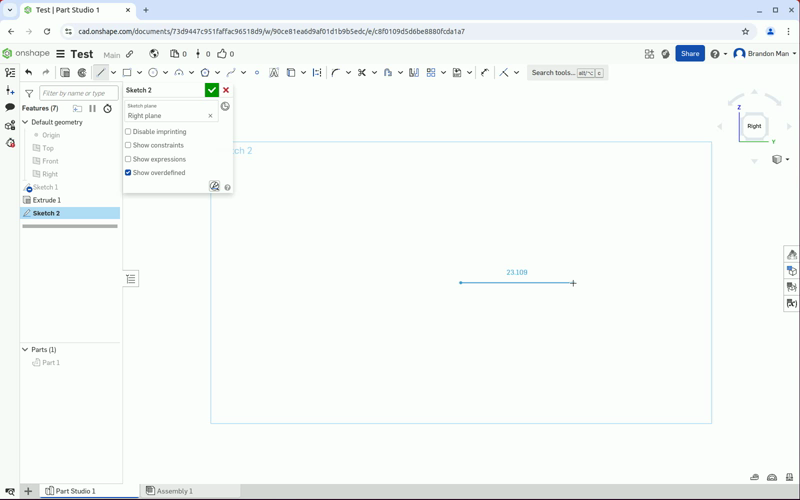
key_up(shift)
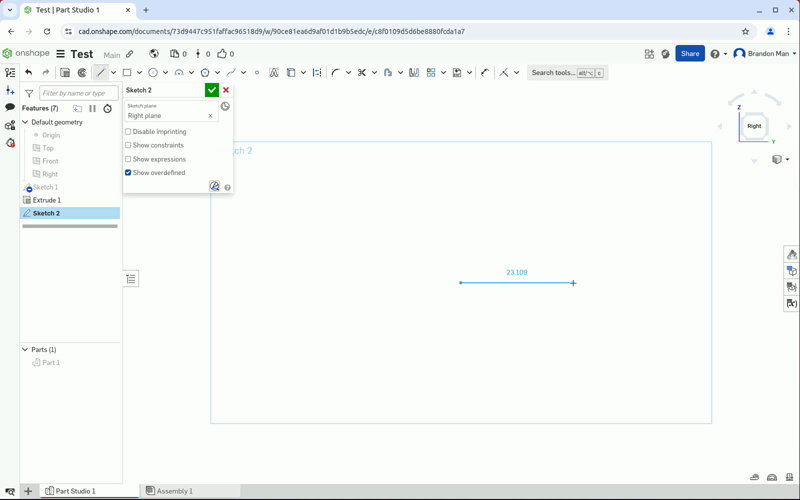
key_down(shift)
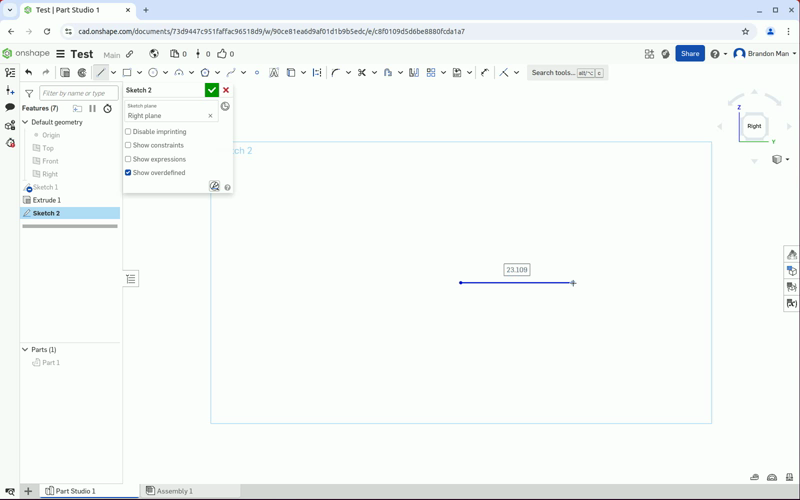
mouse_move(573, 170)
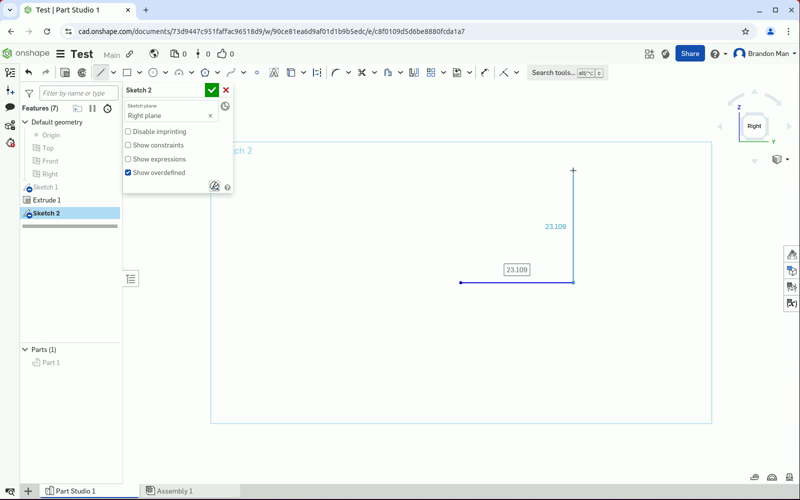
click(573, 170)
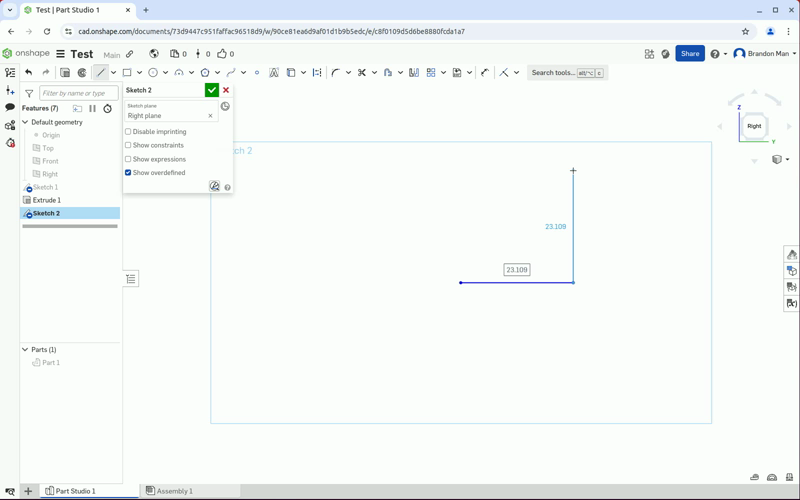
key_up(shift)
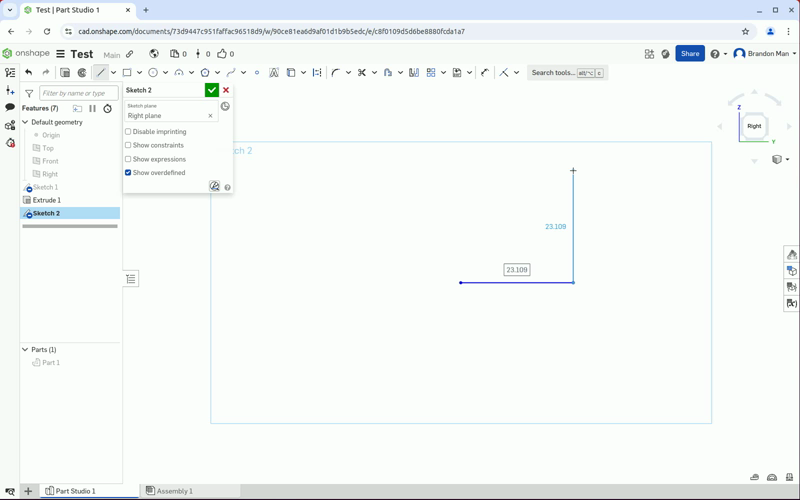
key_down(shift)
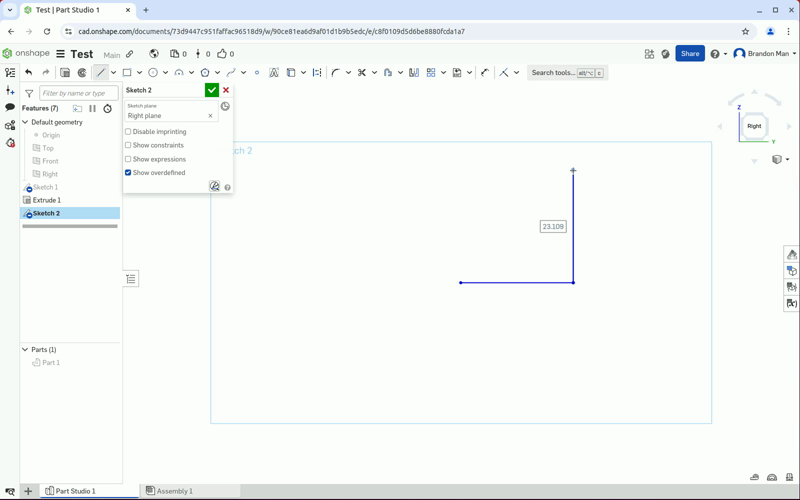
mouse_move(589, 170)
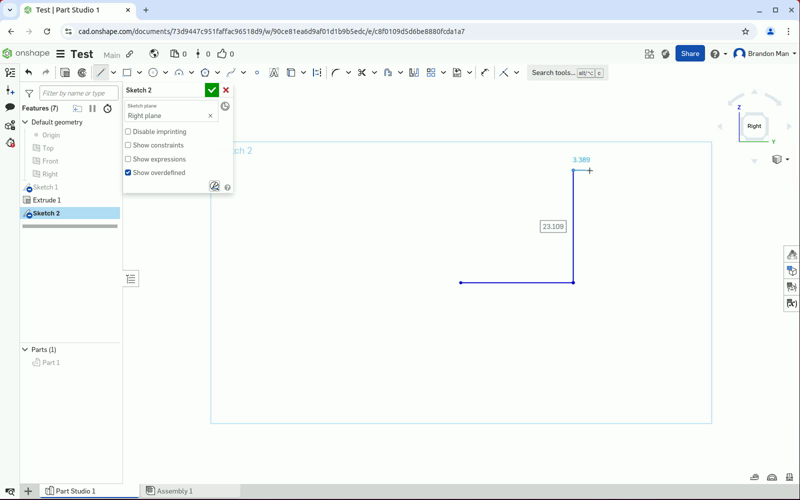
mouse_move(517, 170)
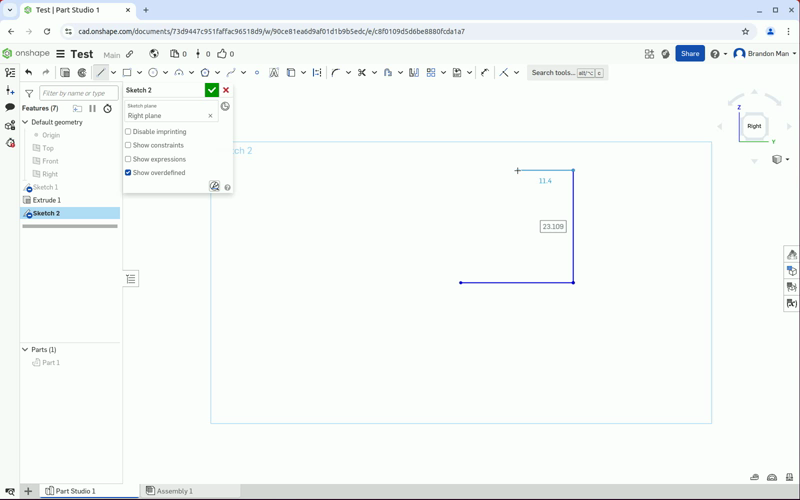
click(517, 170)
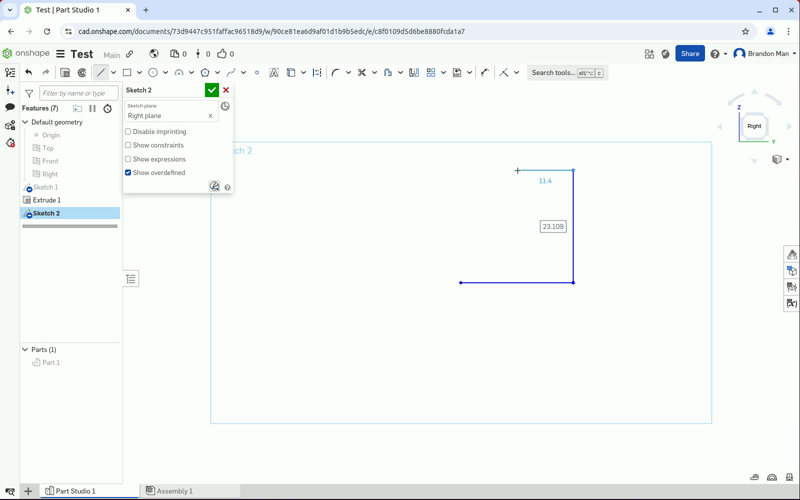
key_up(shift)
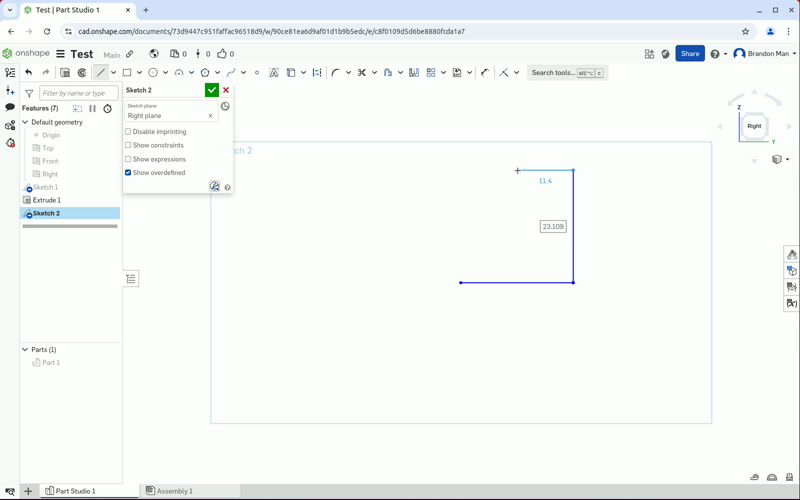
key_down(shift)
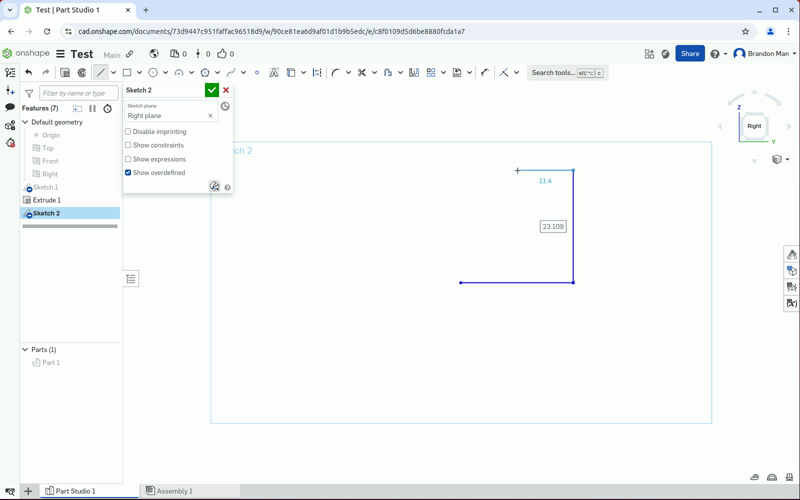
mouse_move(547, 170)
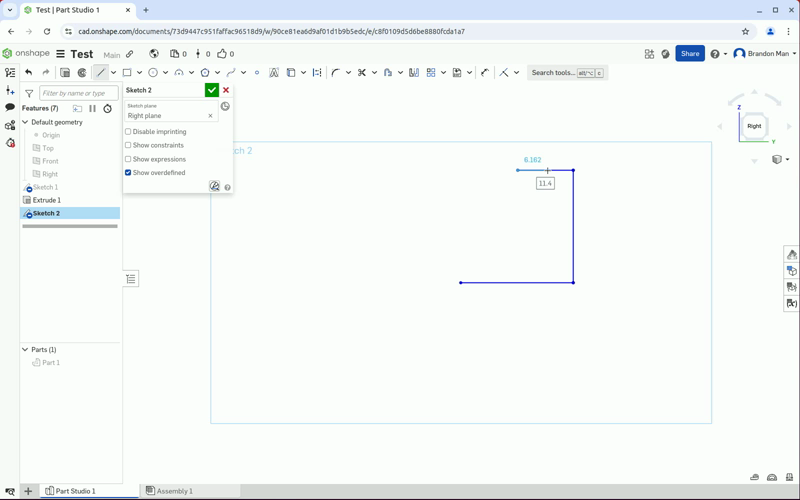
mouse_move(517, 226)
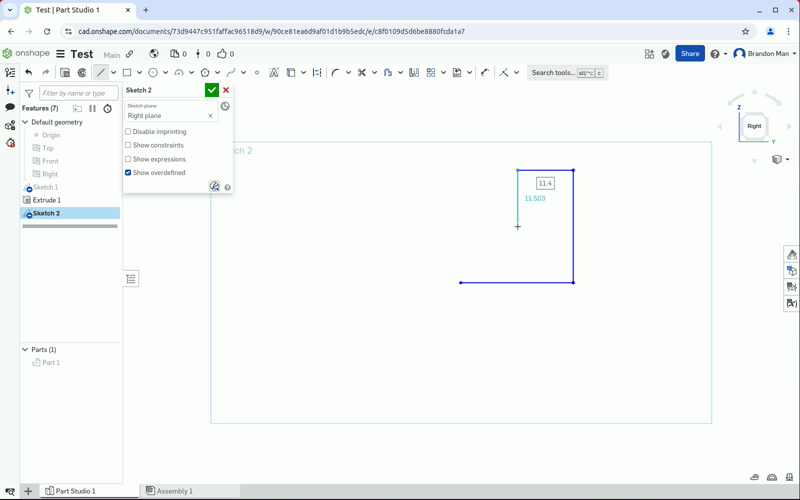
click(517, 226)
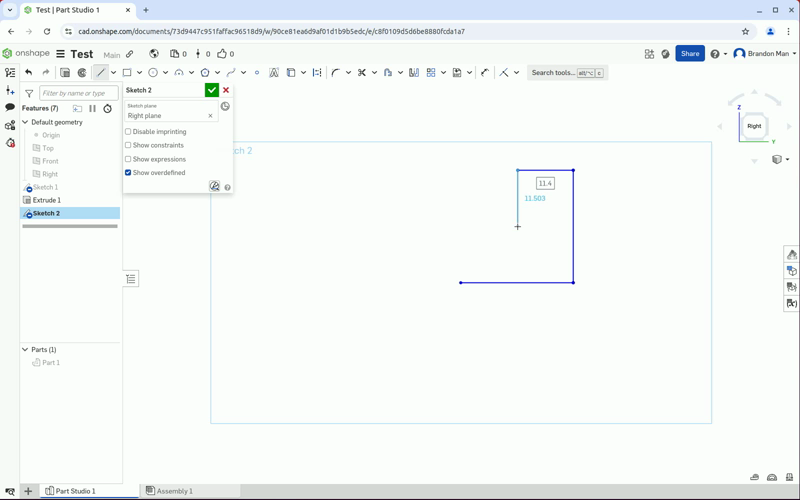
key_up(shift)
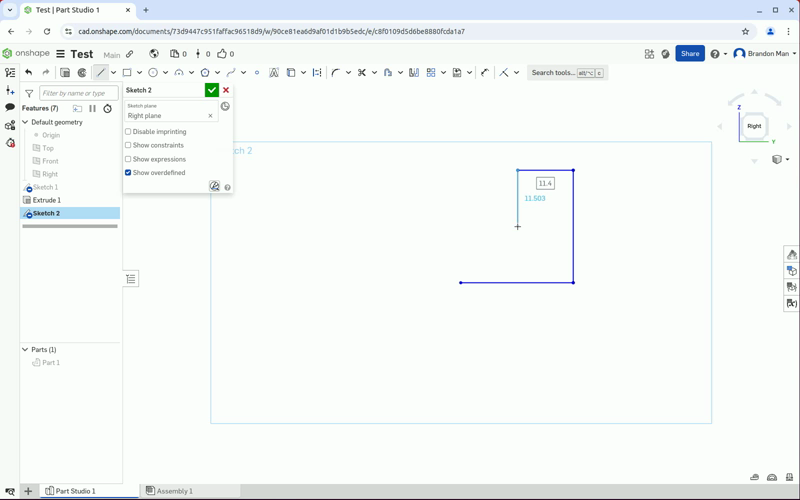
key_down(shift)
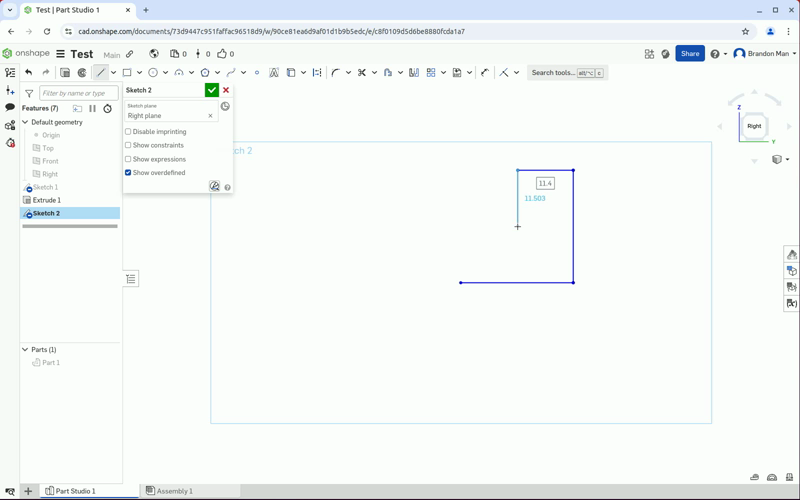
mouse_move(547, 226)
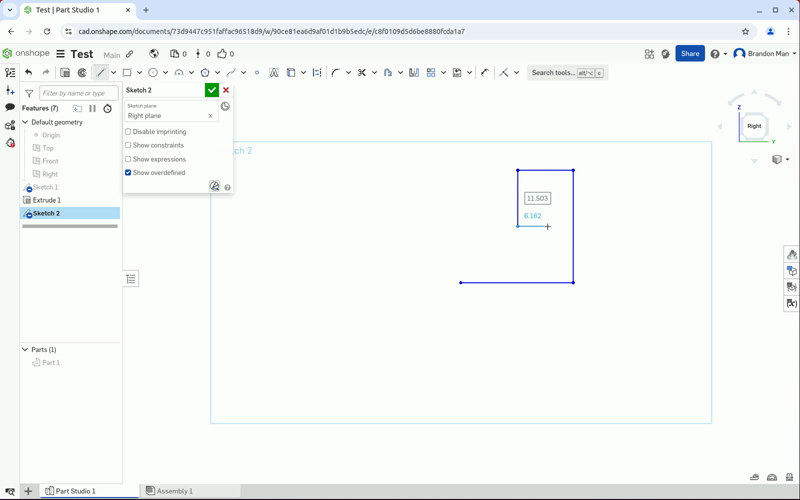
mouse_move(460, 226)
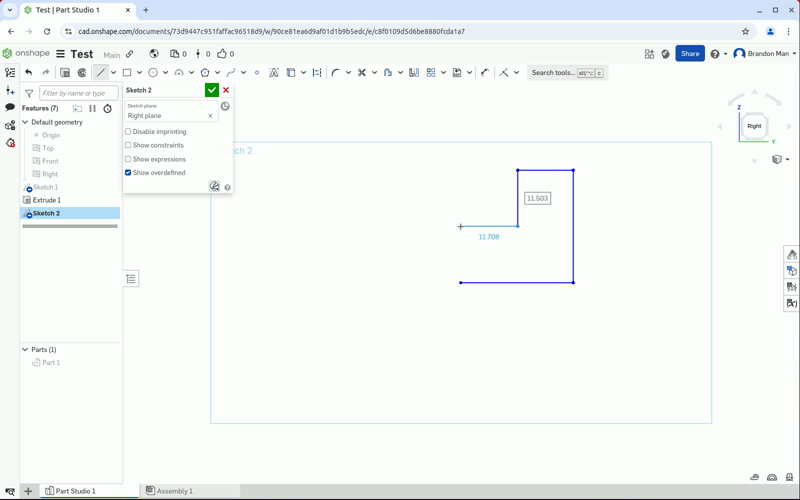
click(460, 226)
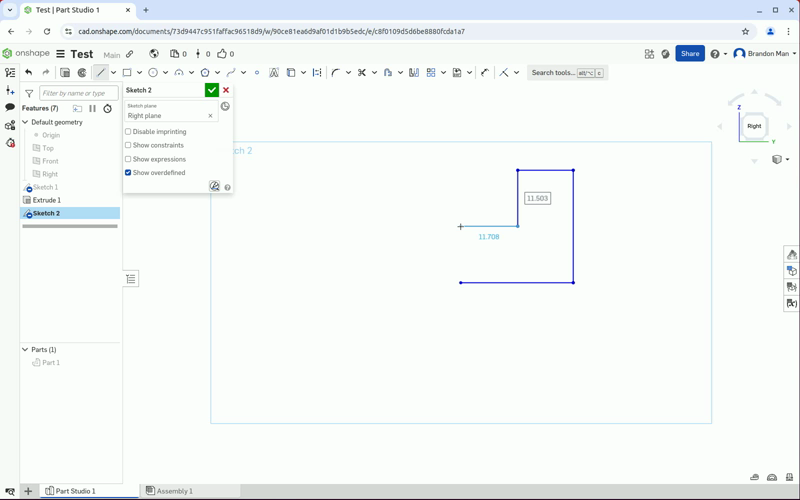
key_up(shift)
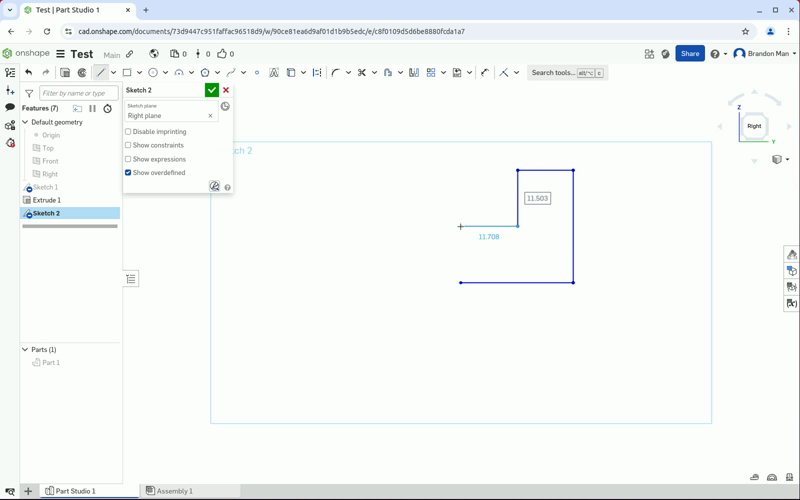
mouse_move(490, 226)
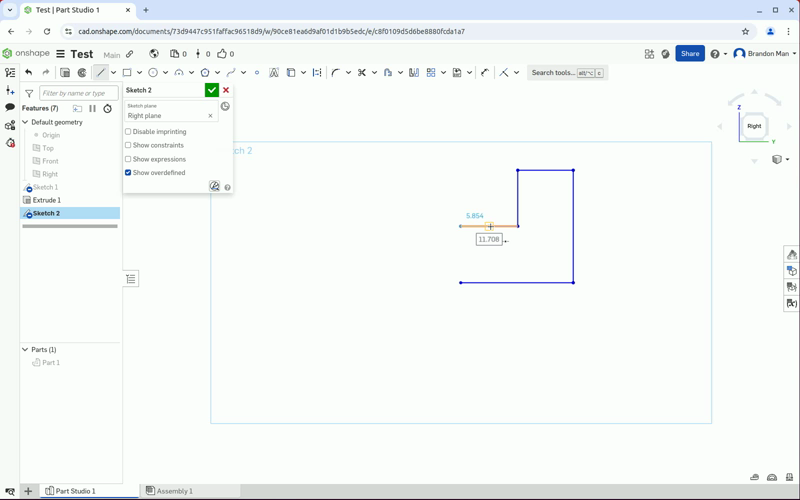
key_down(shift)
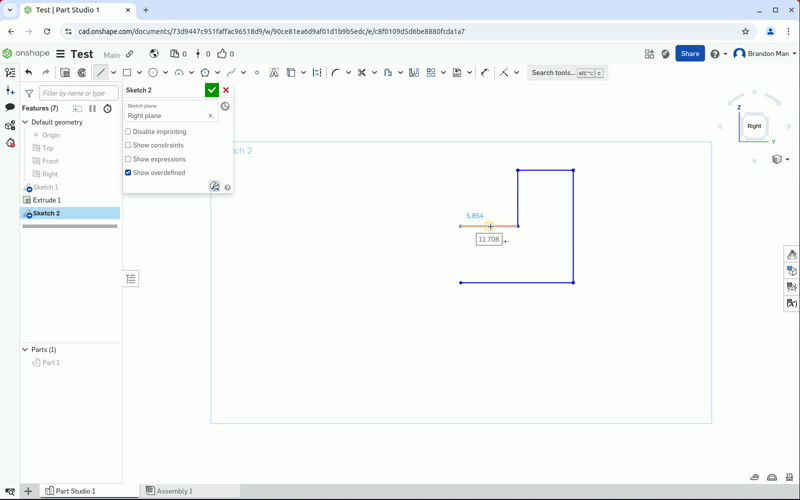
mouse_move(460, 282)
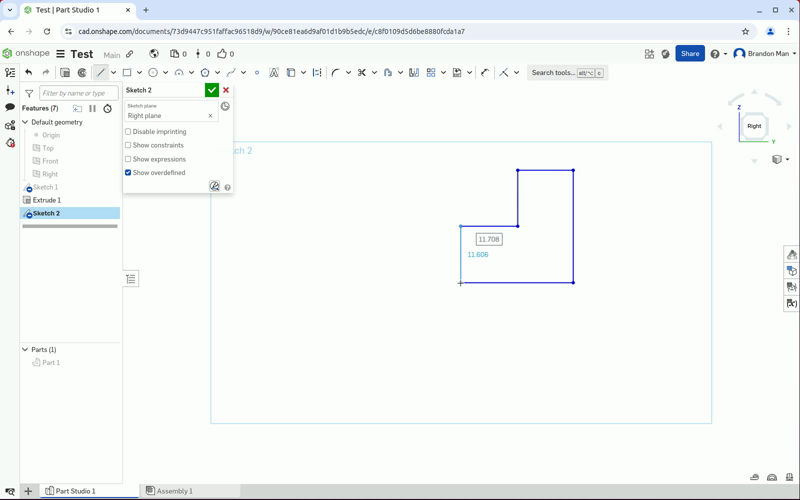
key_up(shift)
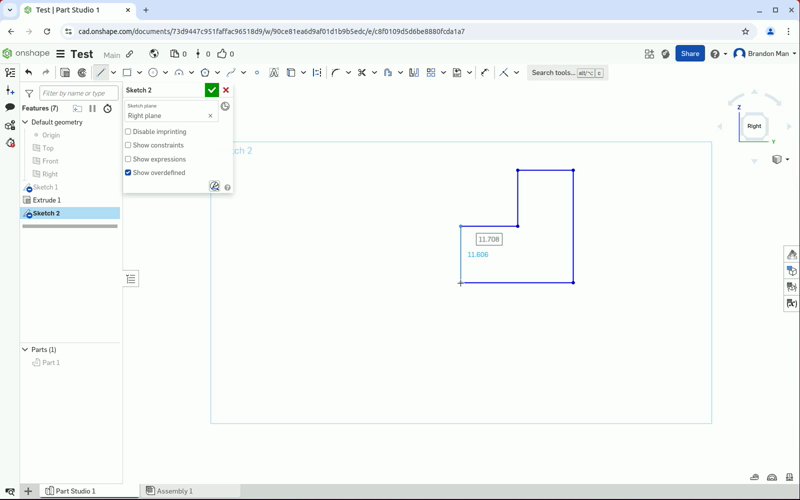
click(460, 282)
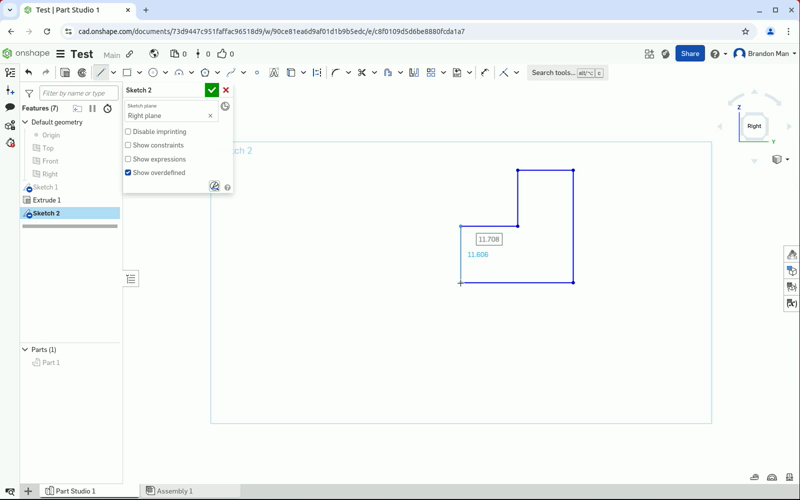
key(esc)
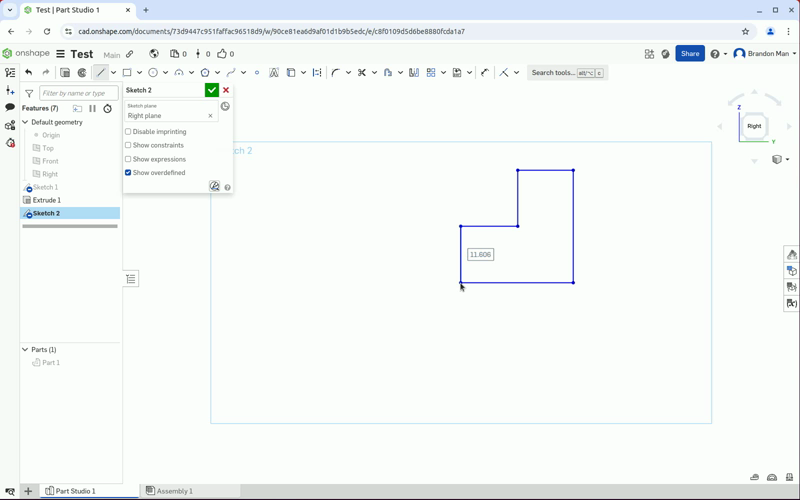
mouse_move(506, 257)
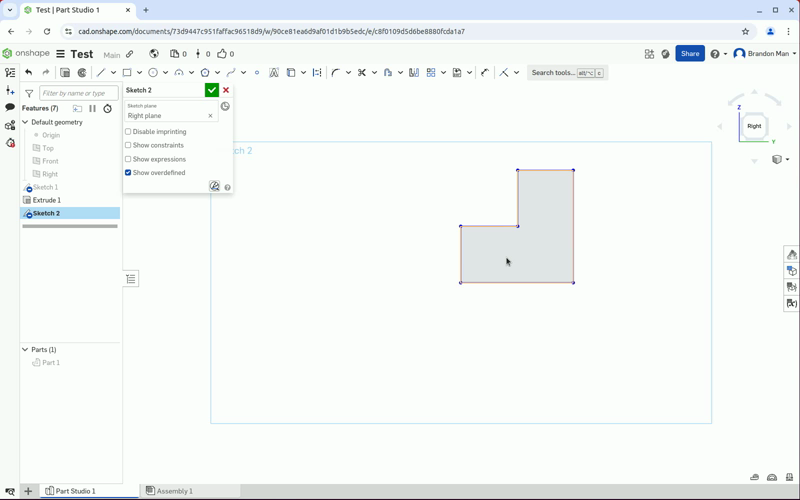
click(506, 257)
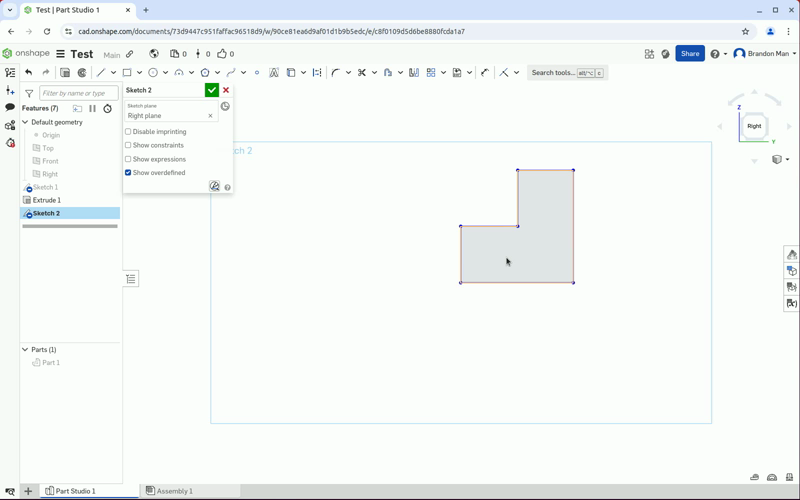
mouse_move(73, 352)
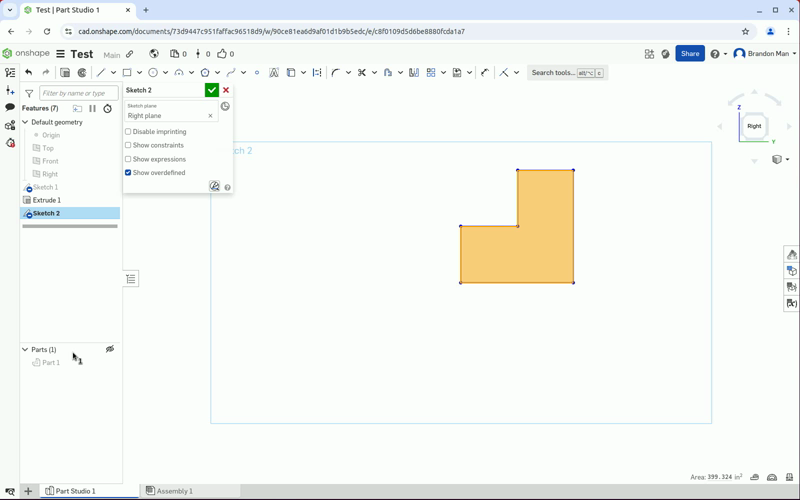
key(shift+y)
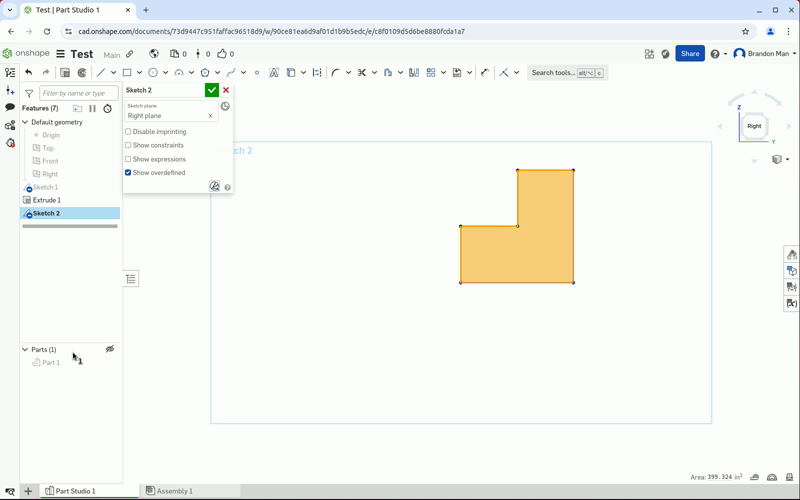
key(shift+e)
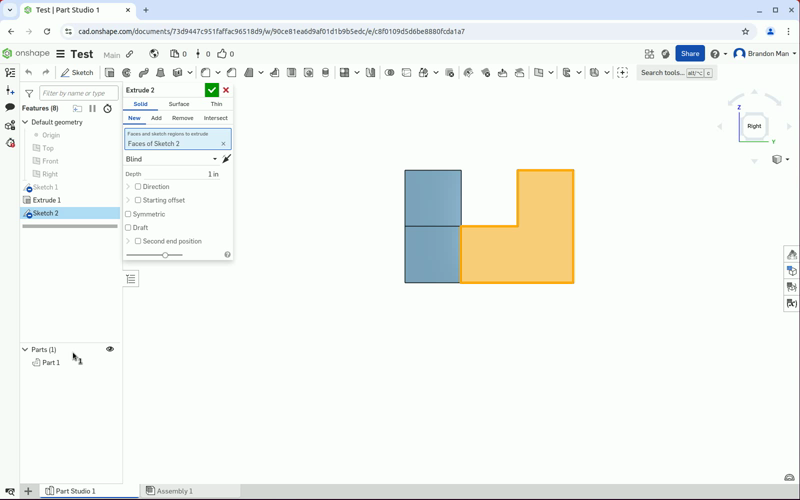
mouse_move(143, 106)
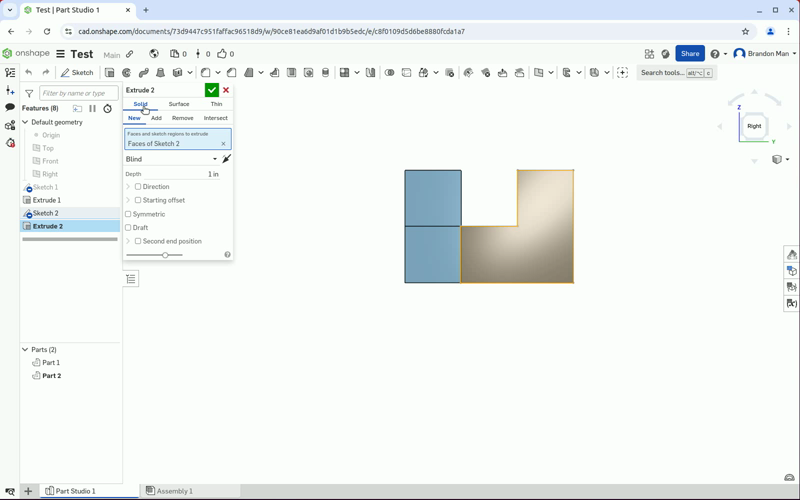
click(143, 106)
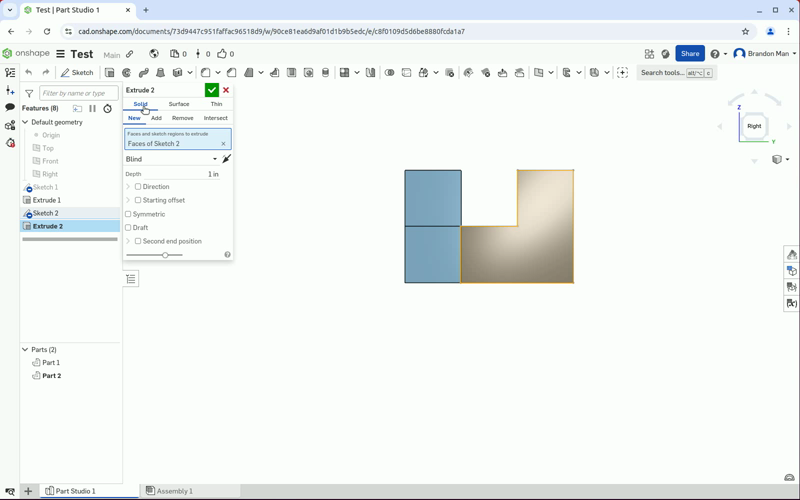
mouse_move(137, 120)
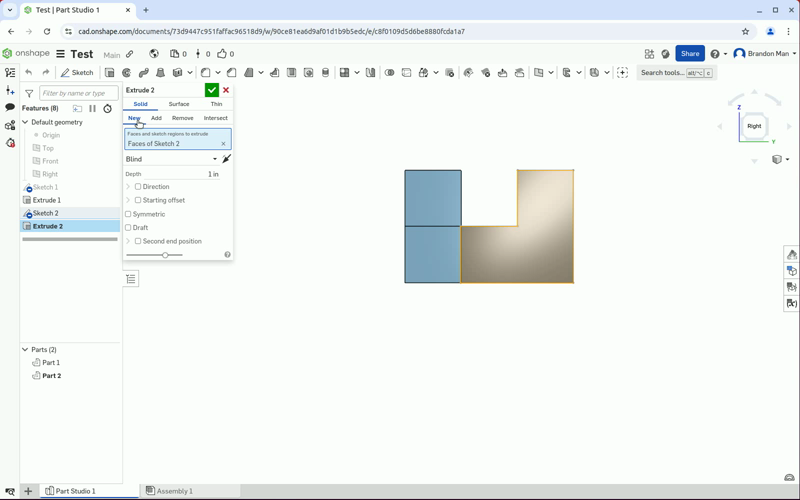
click(137, 120)
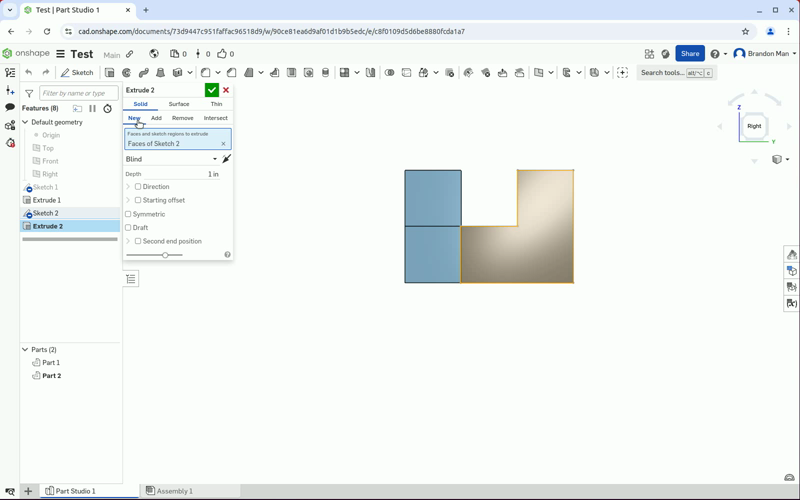
key(tab, 4)
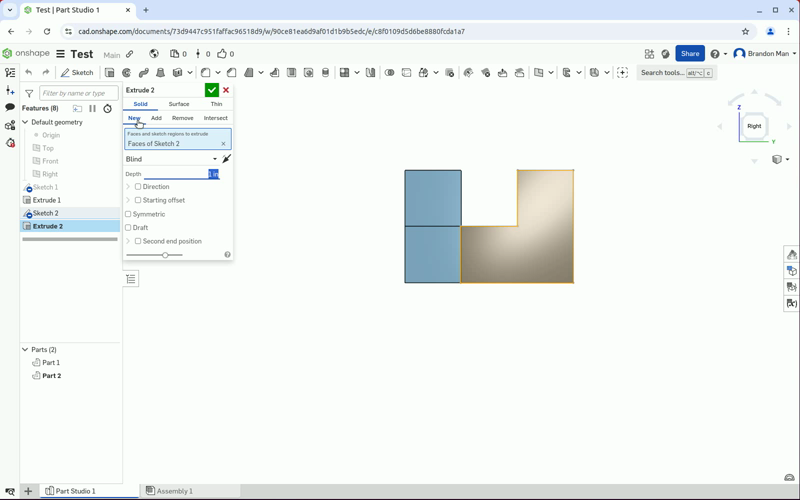
text(-11.554)
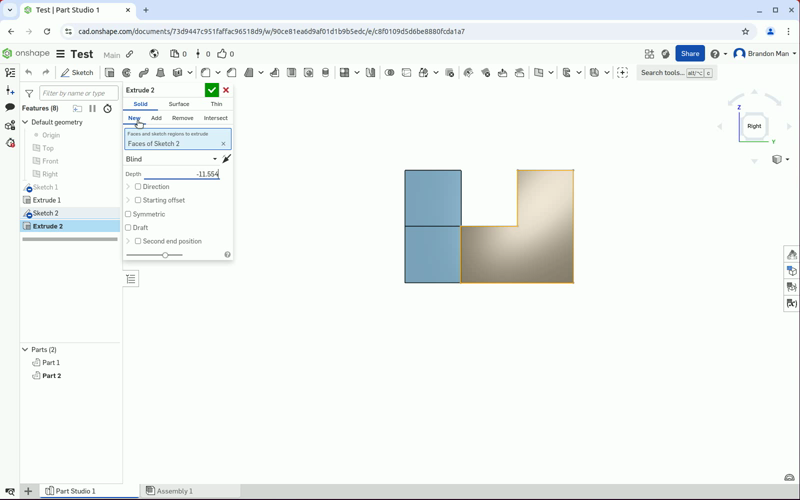
key(enter)
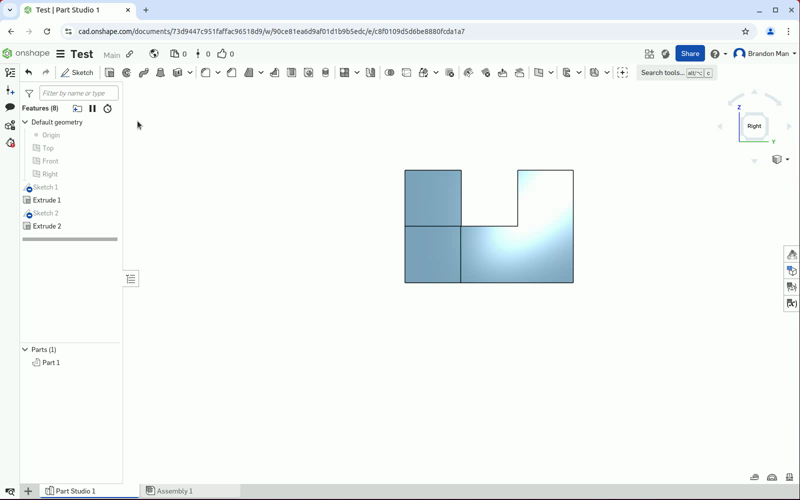
key(shift+h)
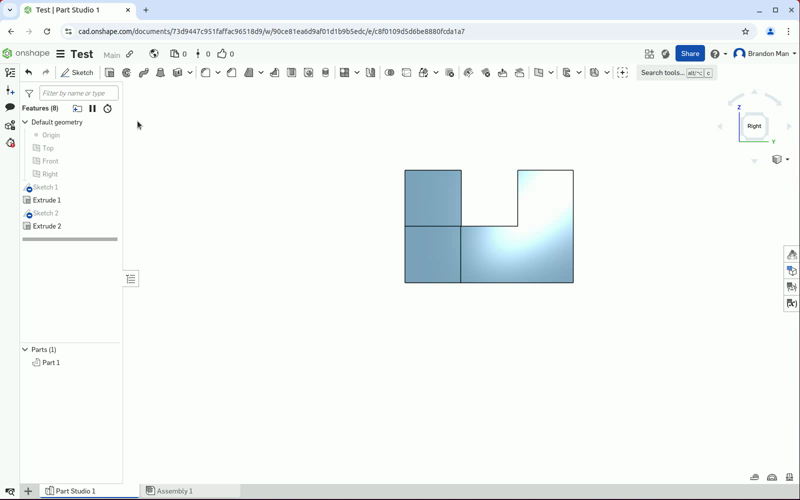
key(shift+h)
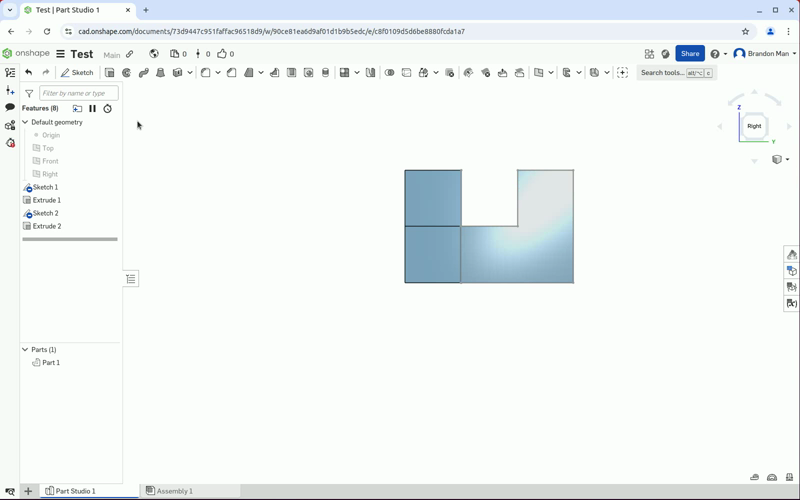
key(shift+7)
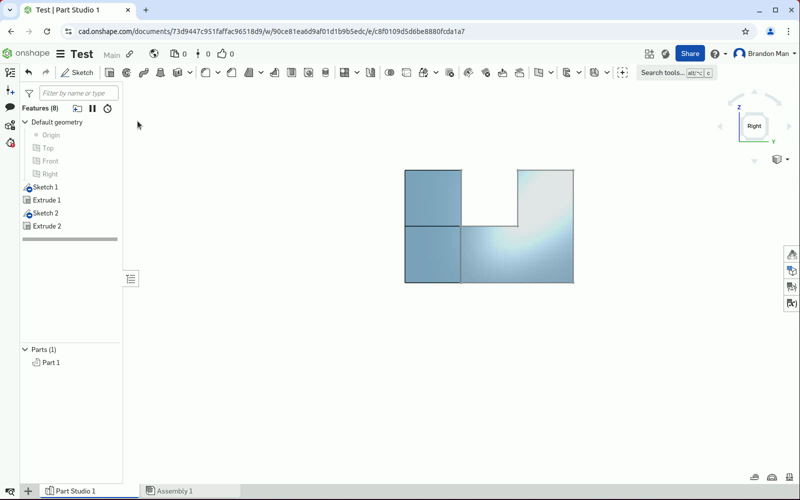
key(right, 2)
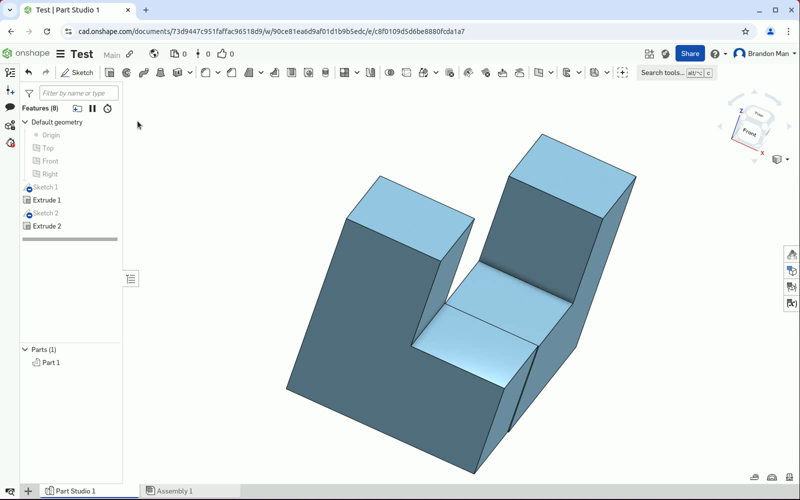
key(down, 2)
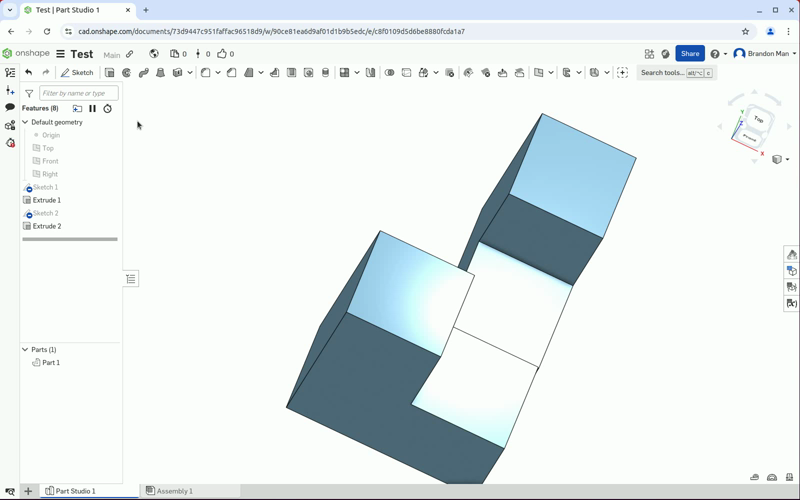
key(up, 2)
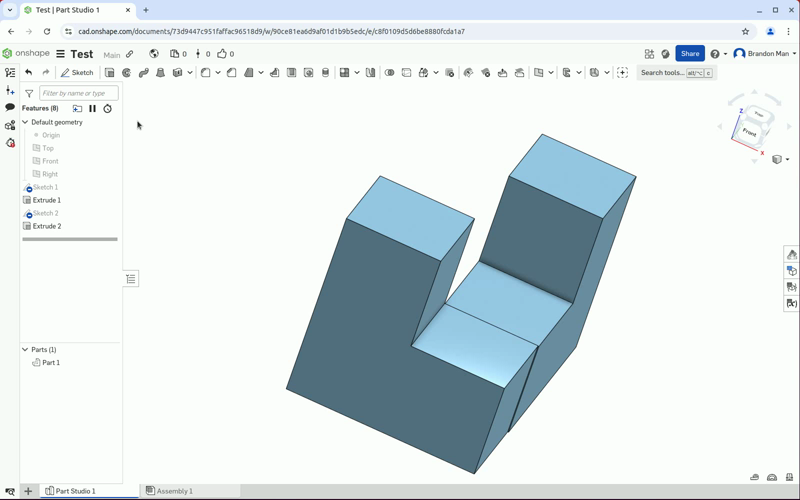
key(left, 2)
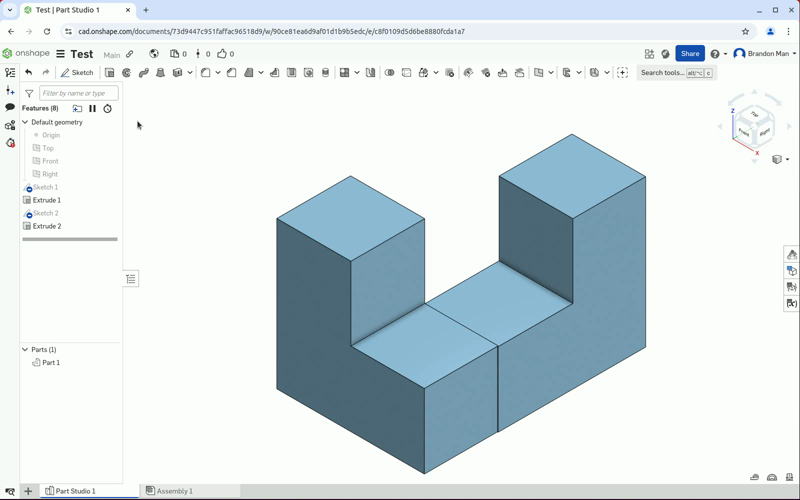
mouse_move(73, 189)
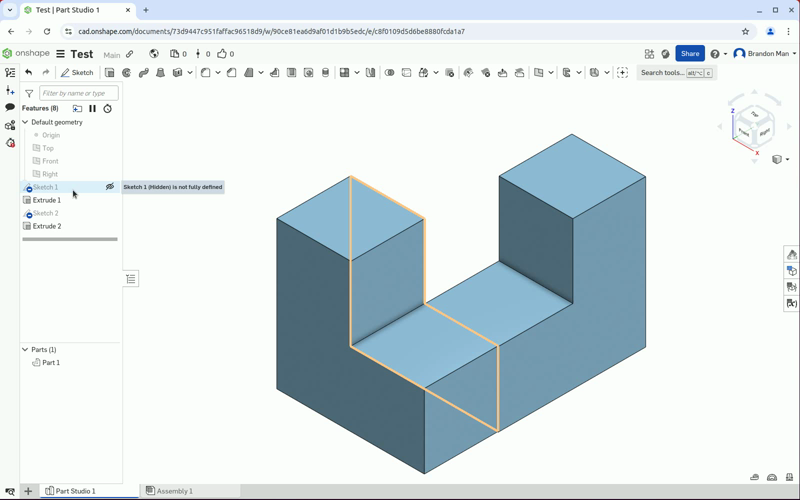
click(73, 189)